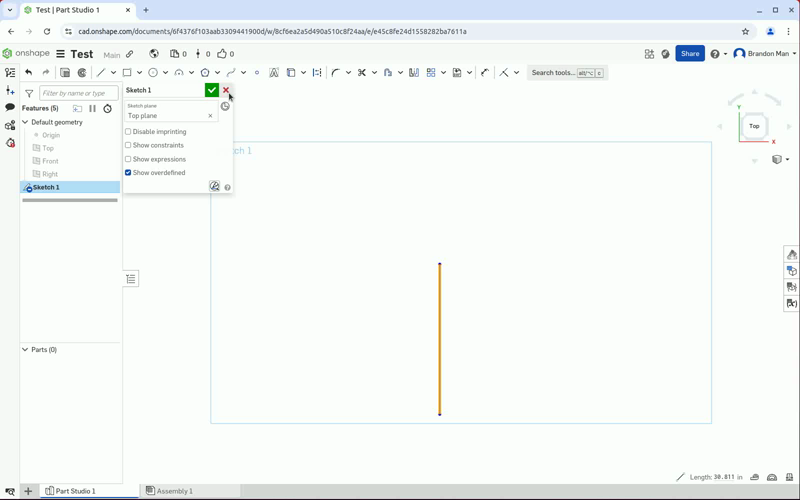
key(shift+h)
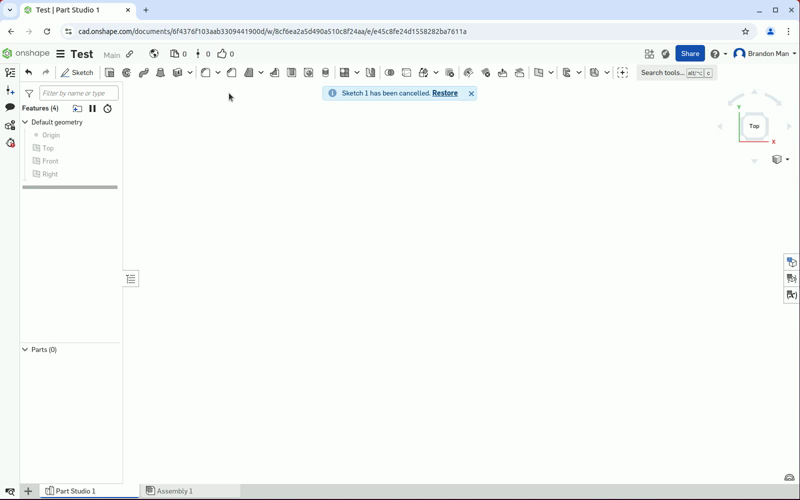
mouse_move(73, 352)
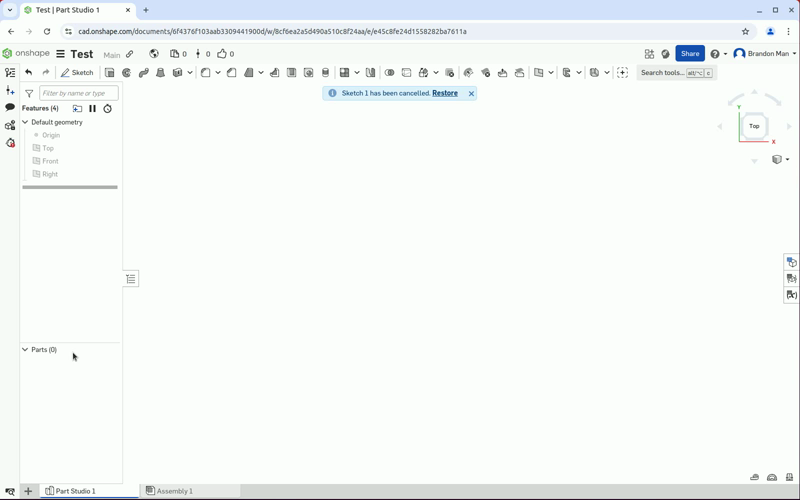
key(y)
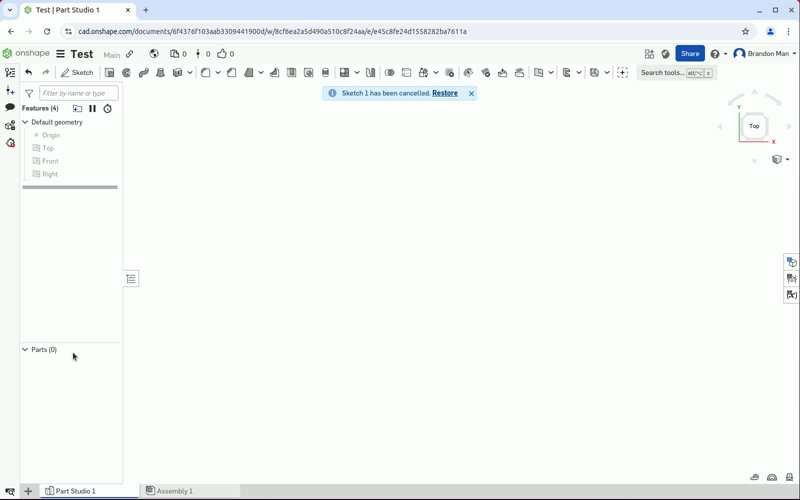
key(shift+p)
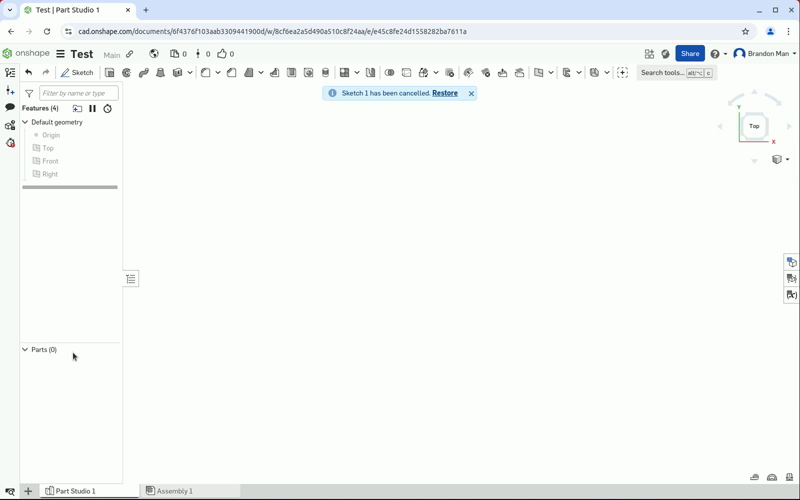
key(space)
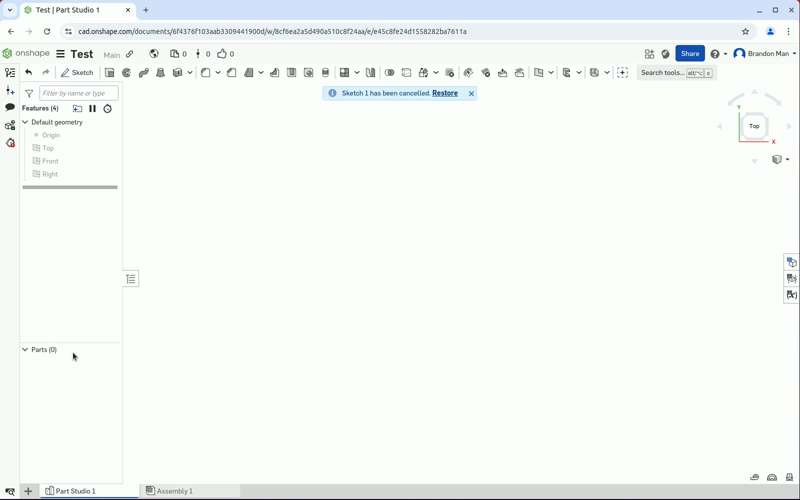
key_down(shift)
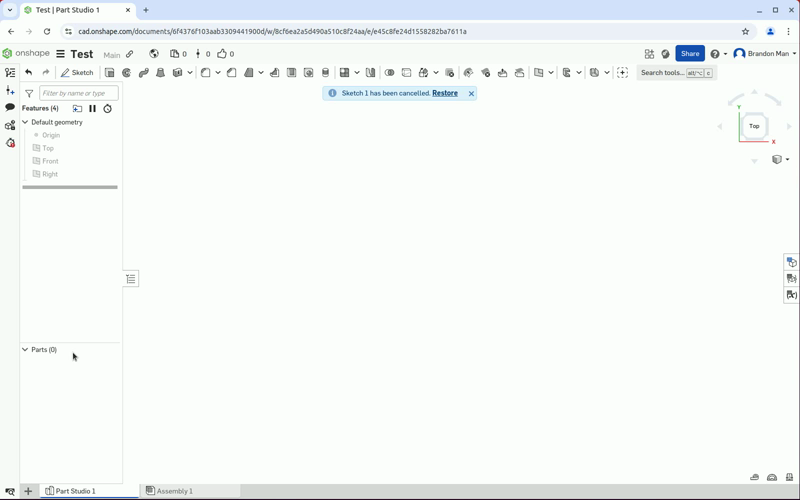
key(up)
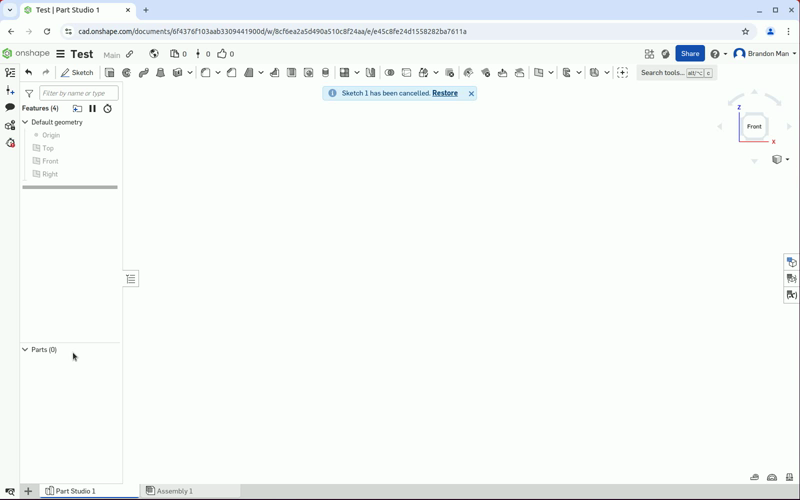
key_up(shift)
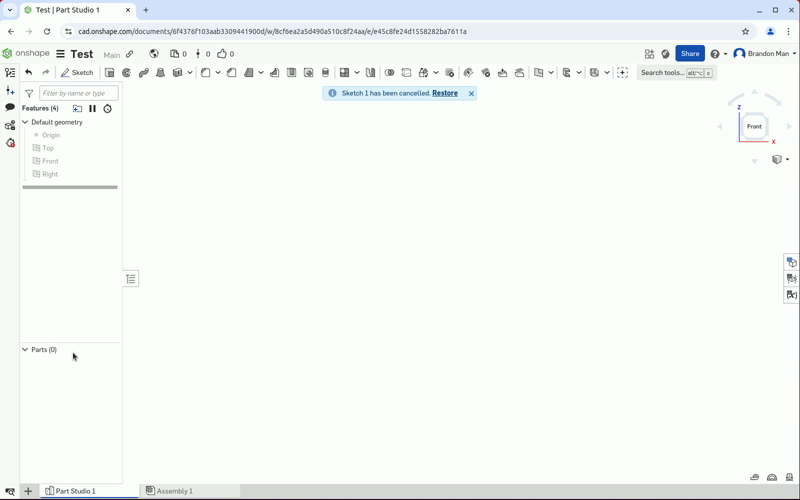
mouse_move(73, 352)
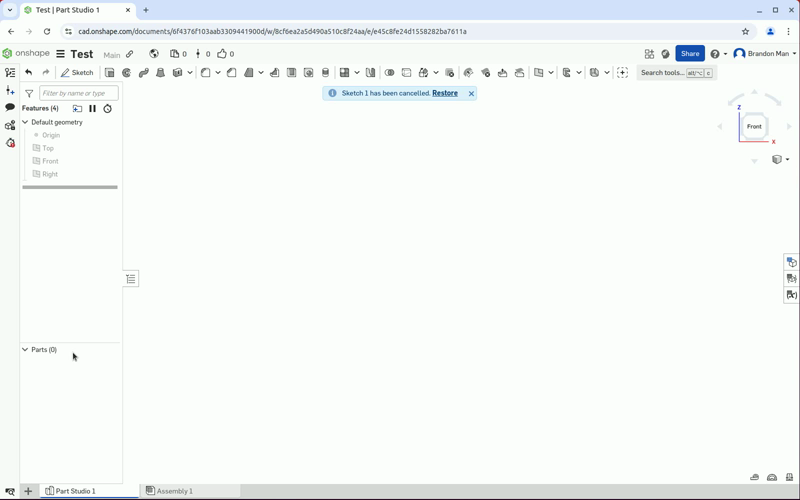
key(shift+y)
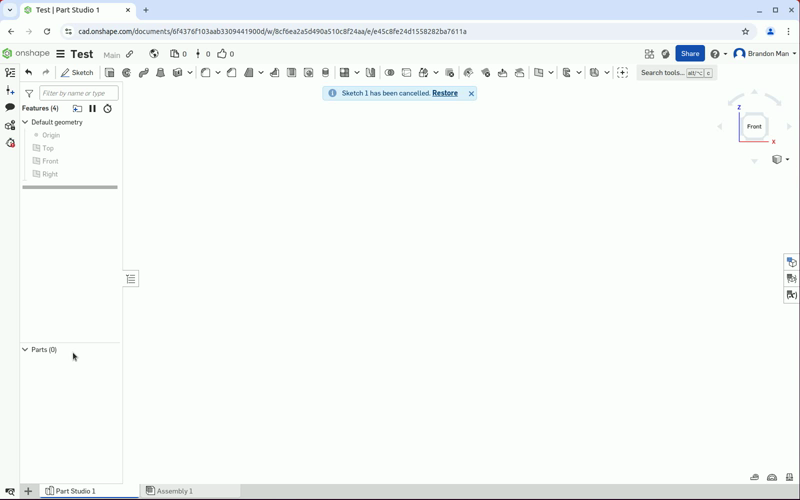
key(shift+s)
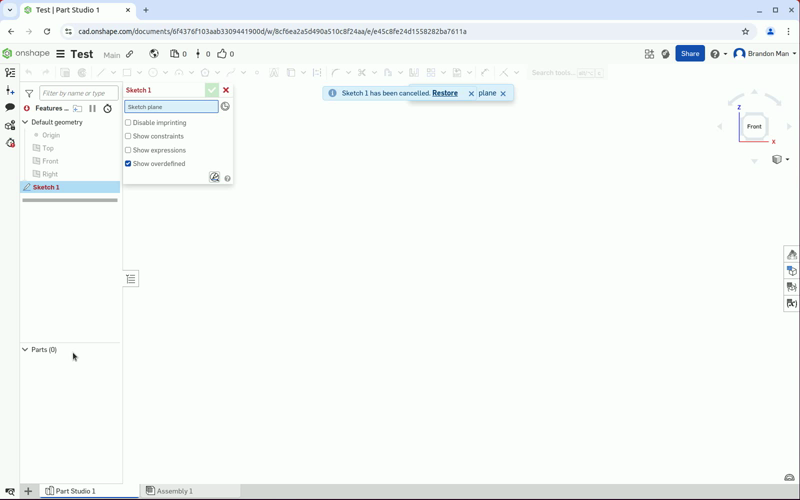
mouse_move(73, 163)
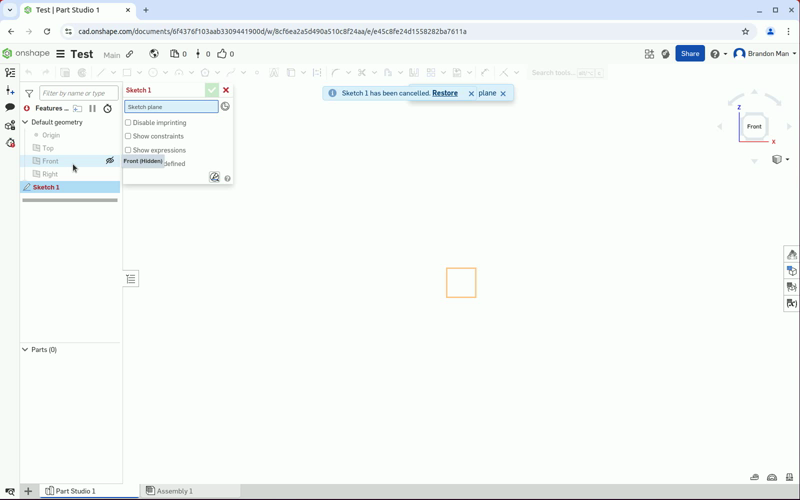
click(73, 163)
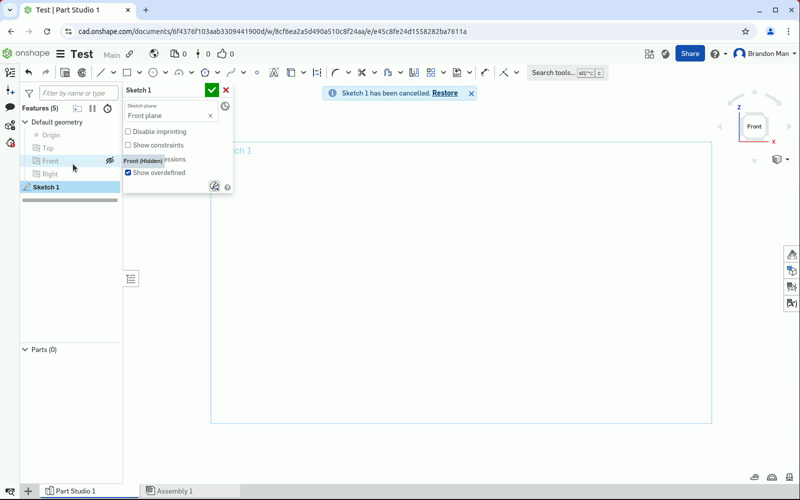
mouse_move(73, 352)
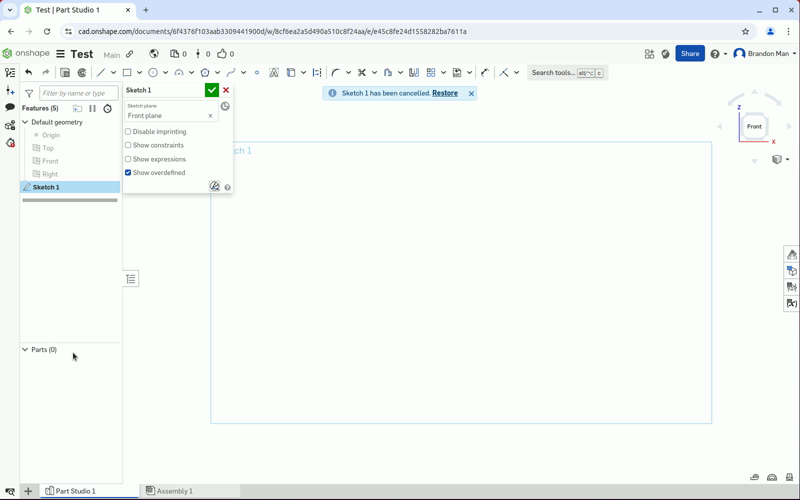
key(y)
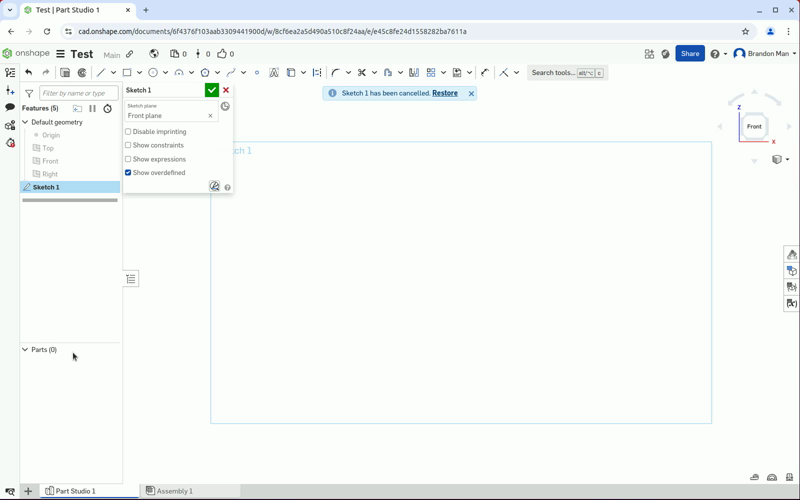
key(l)
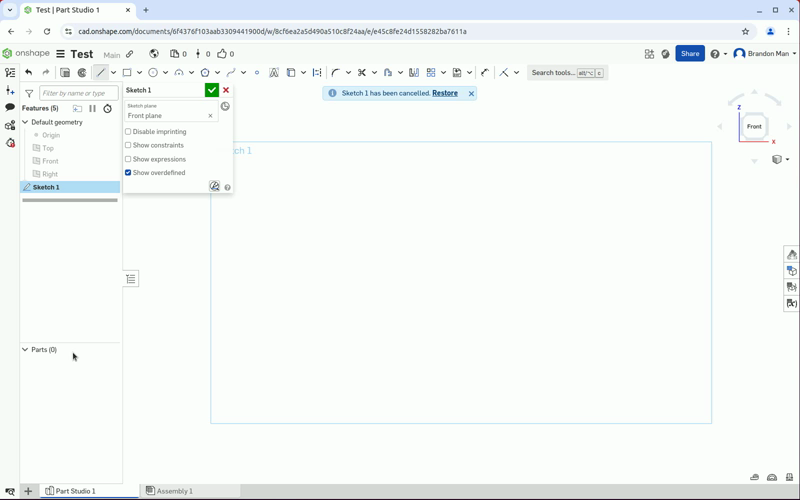
key_down(shift)
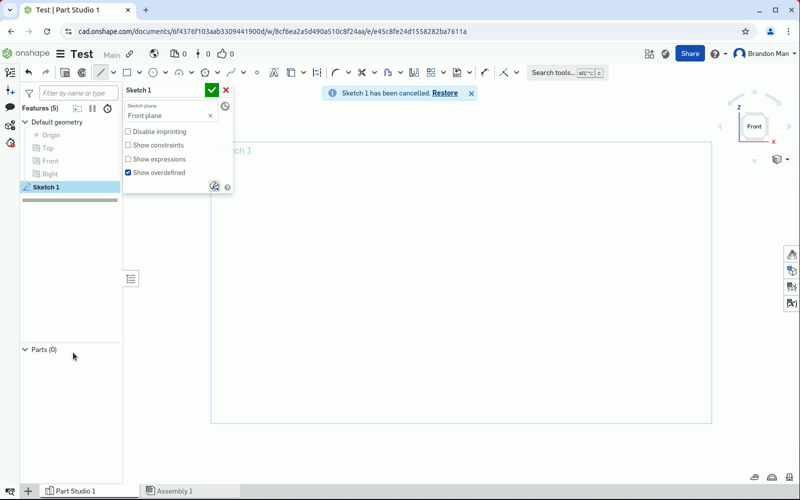
mouse_move(460, 282)
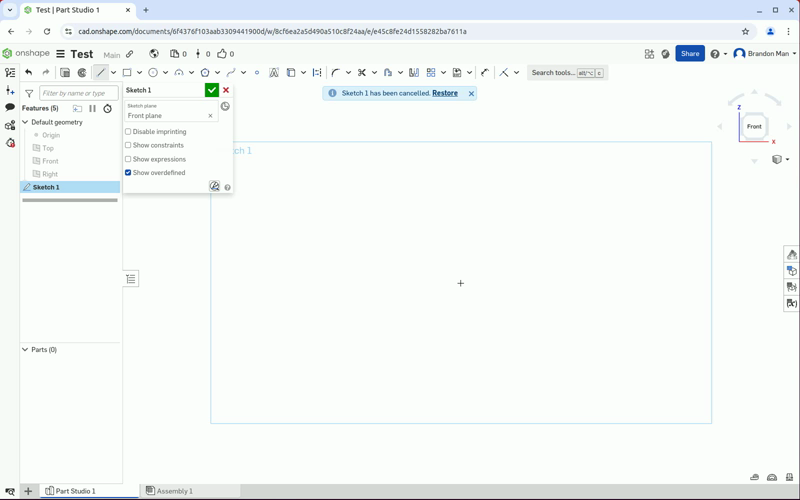
click(460, 282)
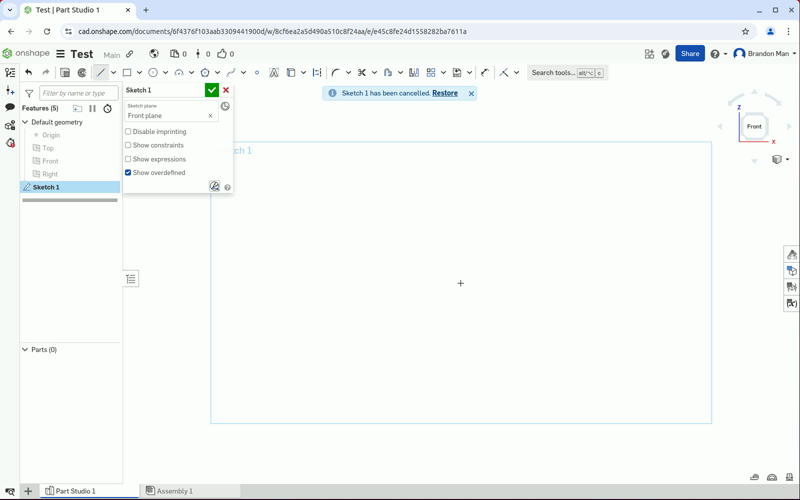
key_up(shift)
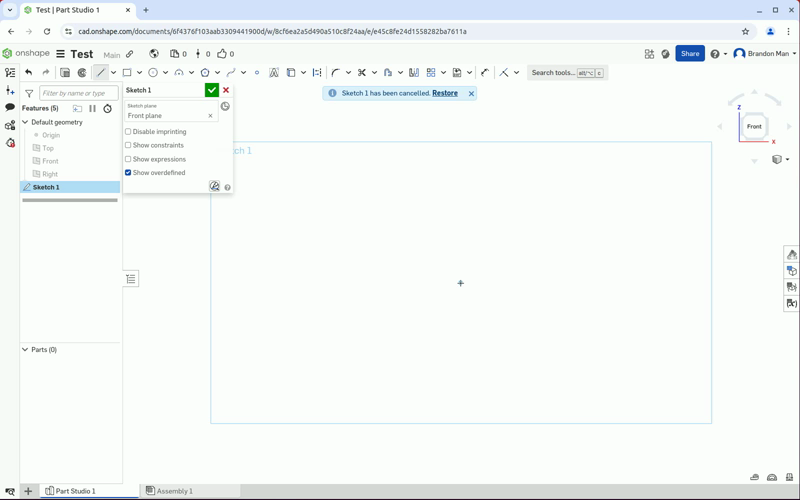
key_down(shift)
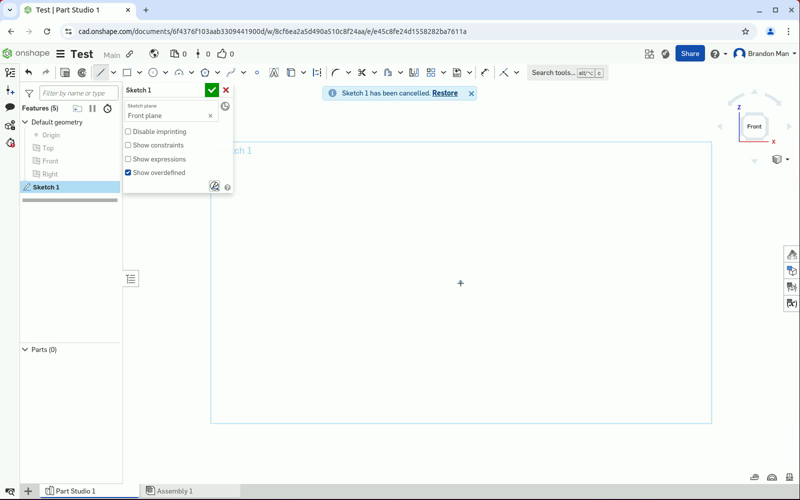
mouse_move(573, 282)
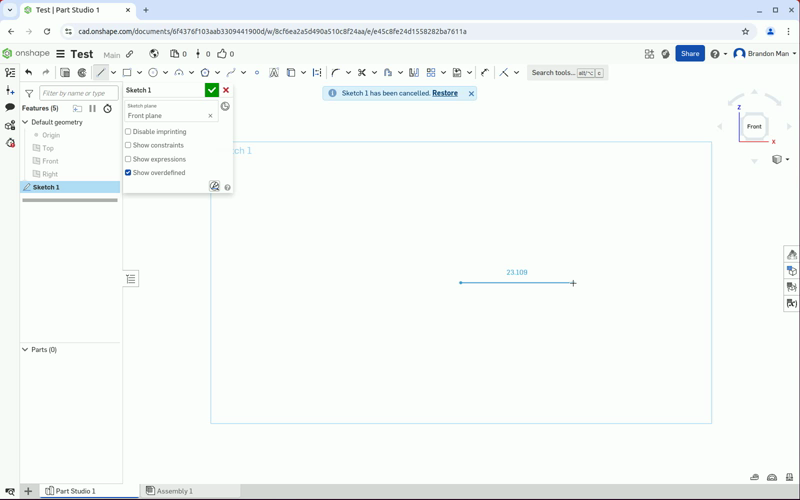
click(573, 282)
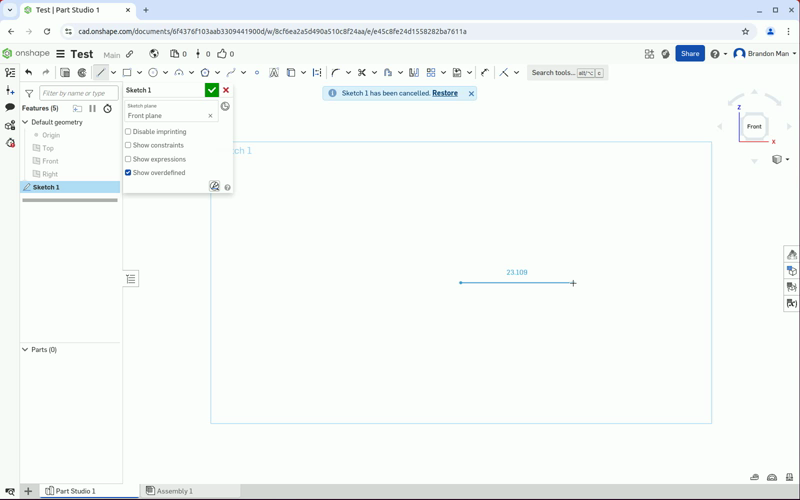
key_up(shift)
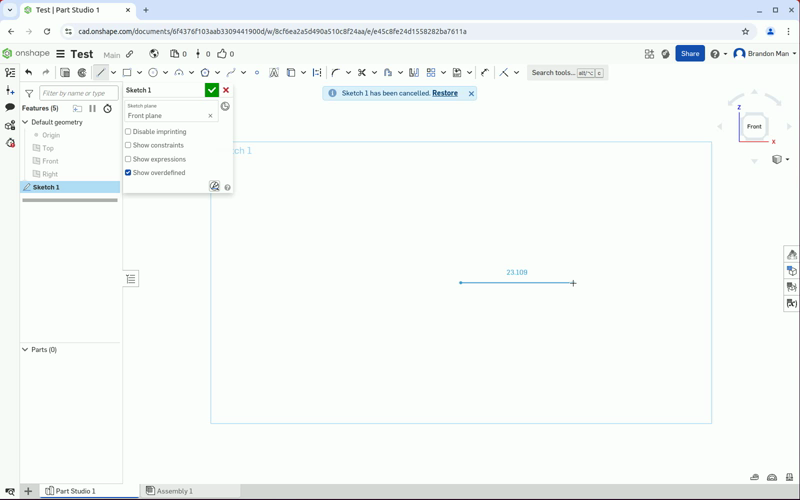
key_down(shift)
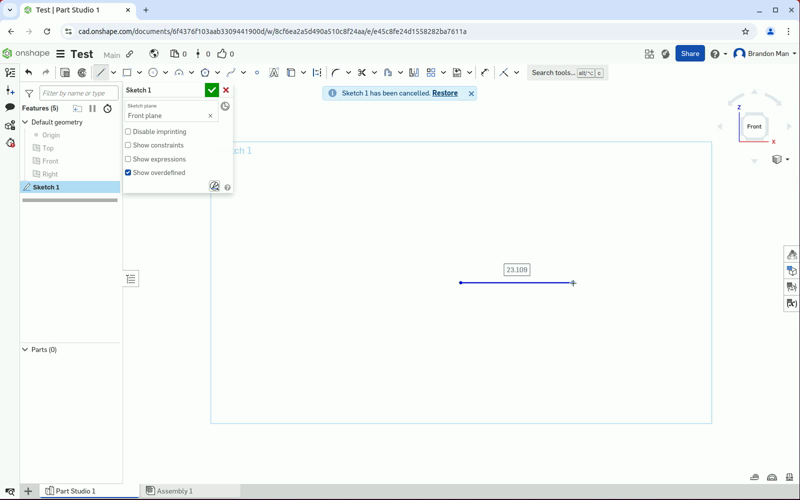
mouse_move(573, 189)
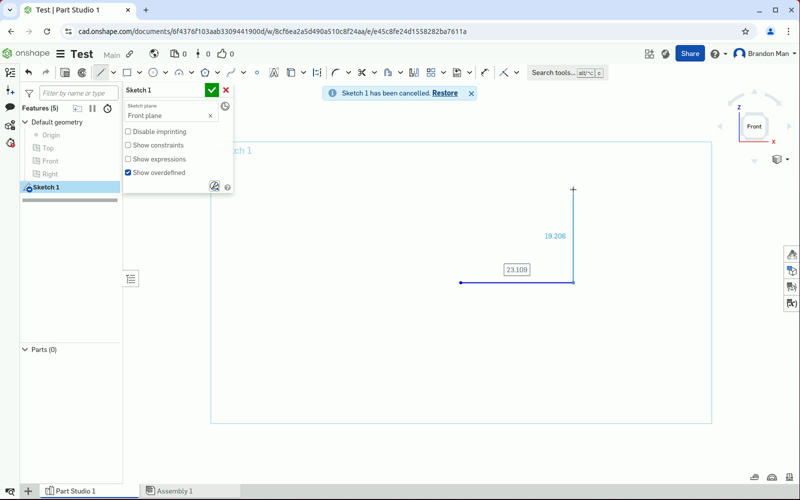
click(573, 189)
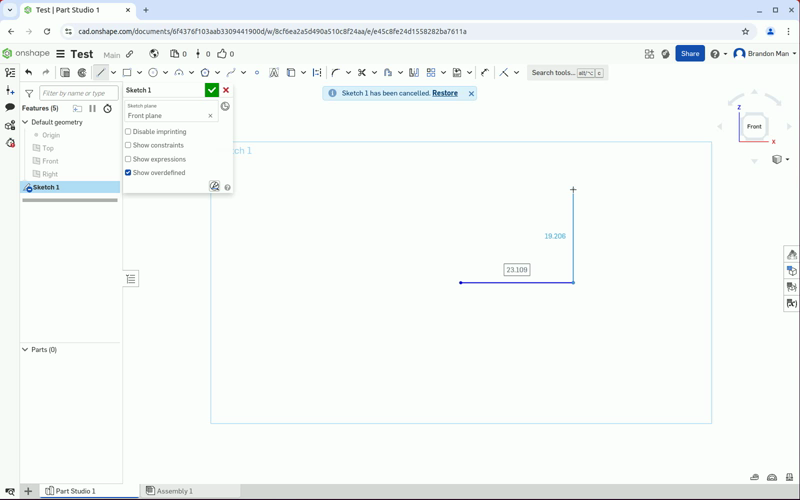
key_up(shift)
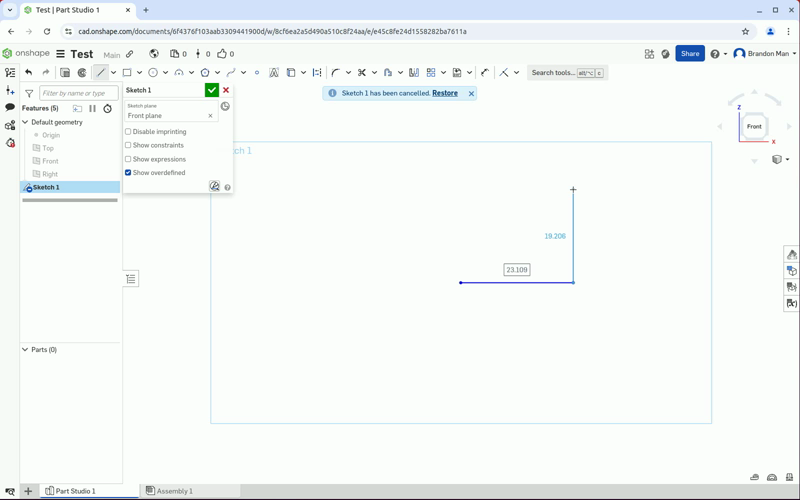
key_down(shift)
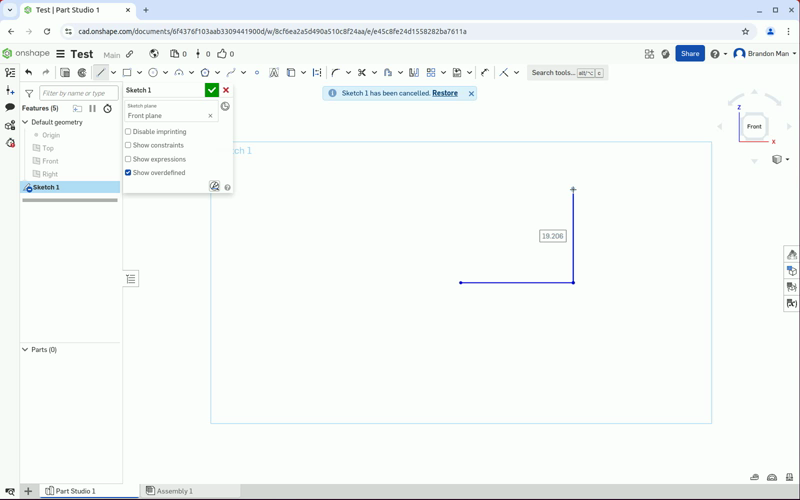
mouse_move(460, 189)
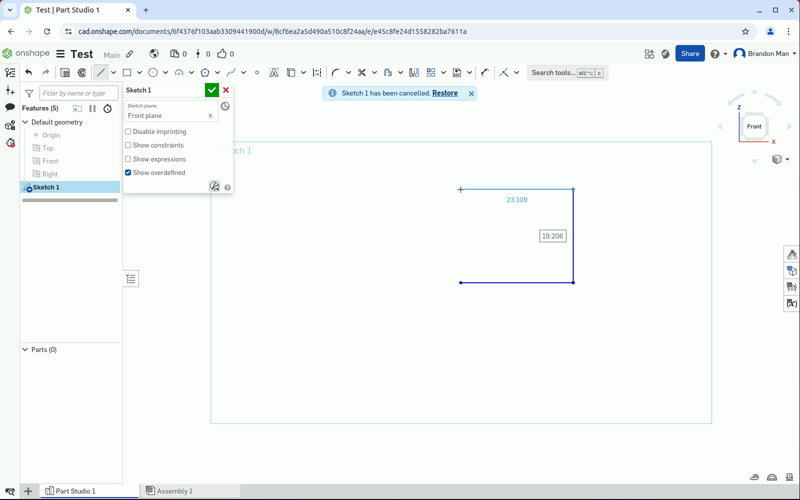
click(460, 189)
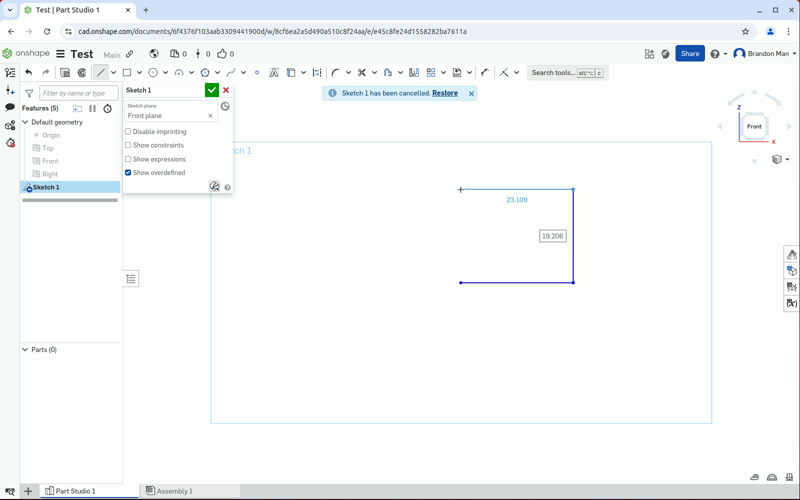
key_up(shift)
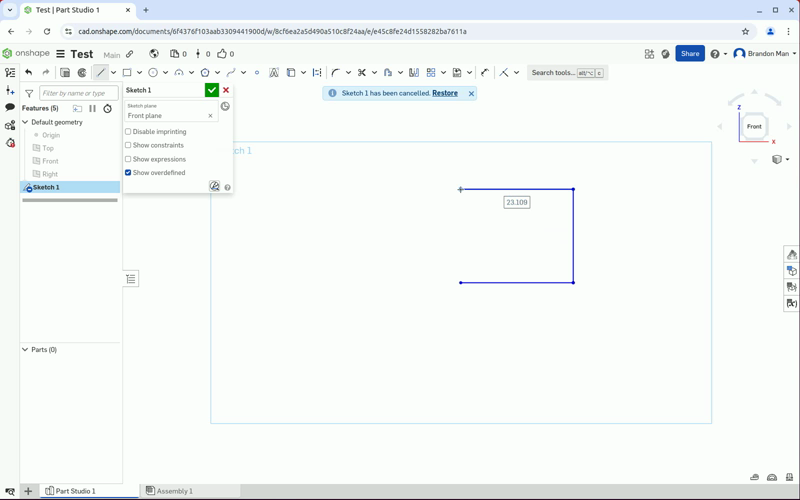
key_down(shift)
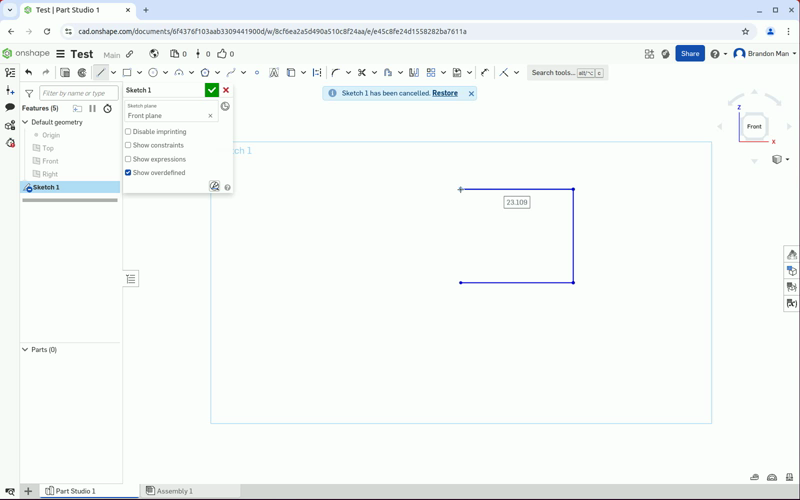
mouse_move(460, 282)
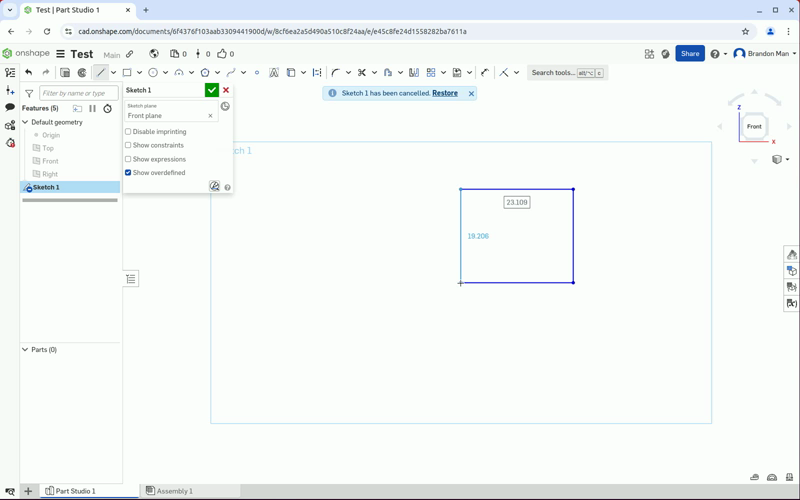
key_up(shift)
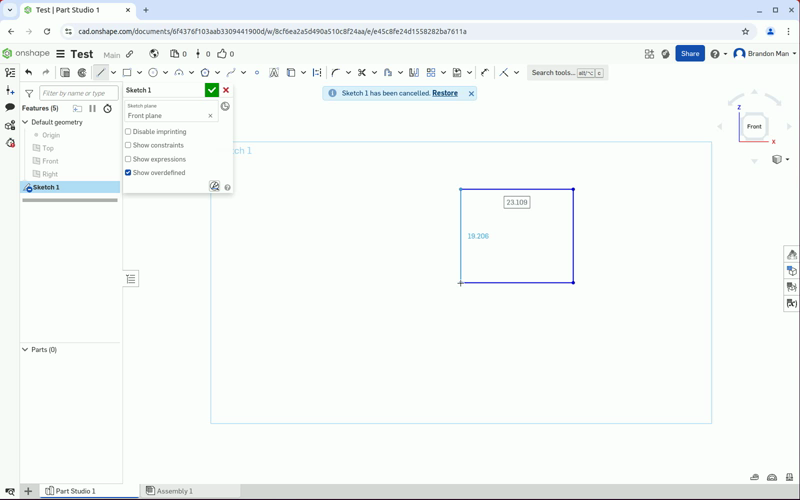
click(460, 282)
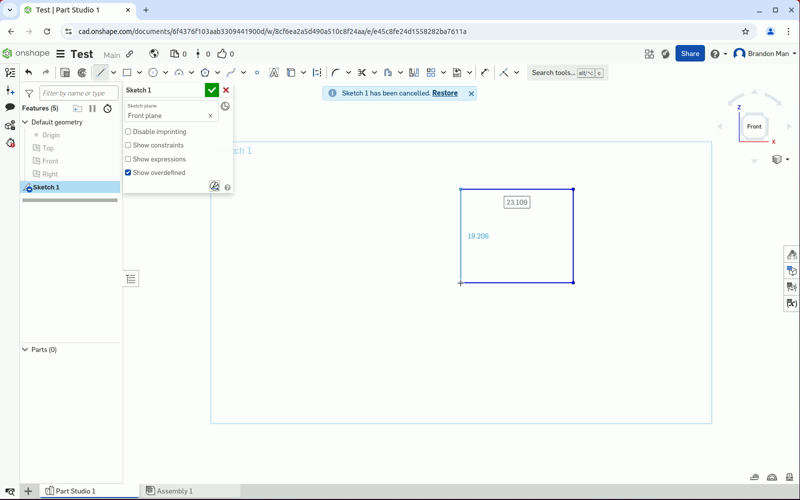
key(esc)
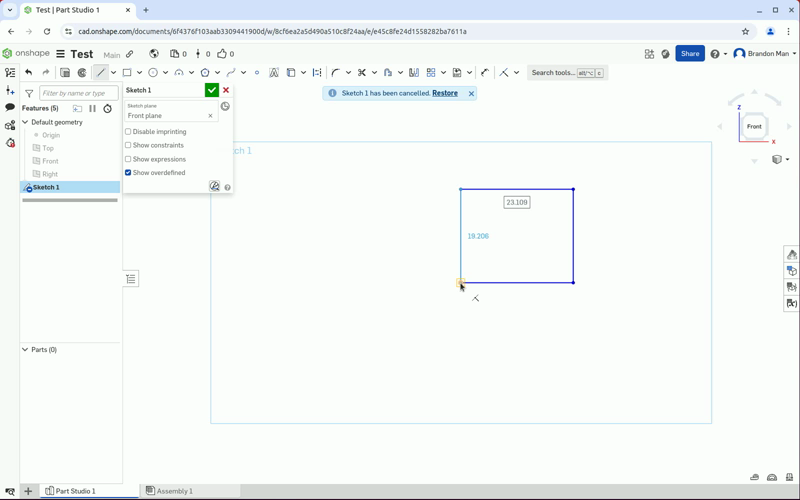
mouse_move(509, 212)
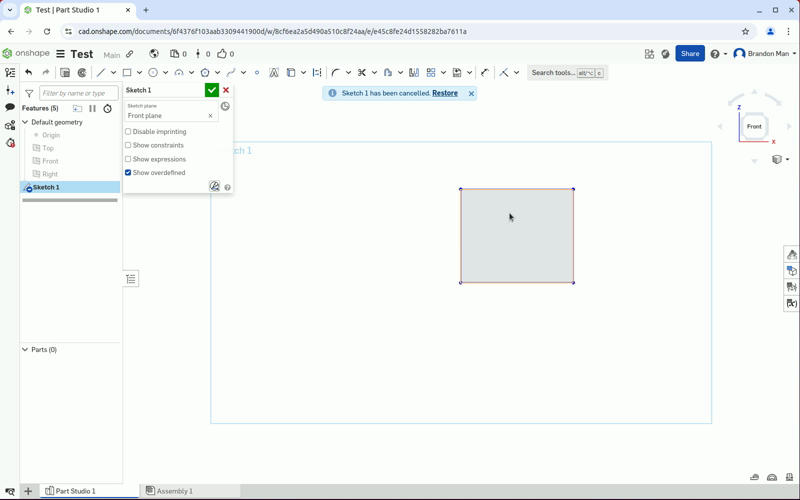
click(509, 212)
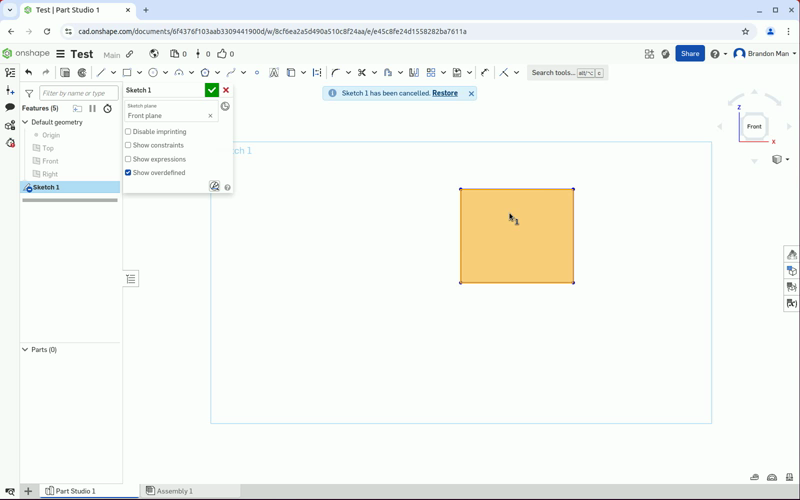
mouse_move(73, 352)
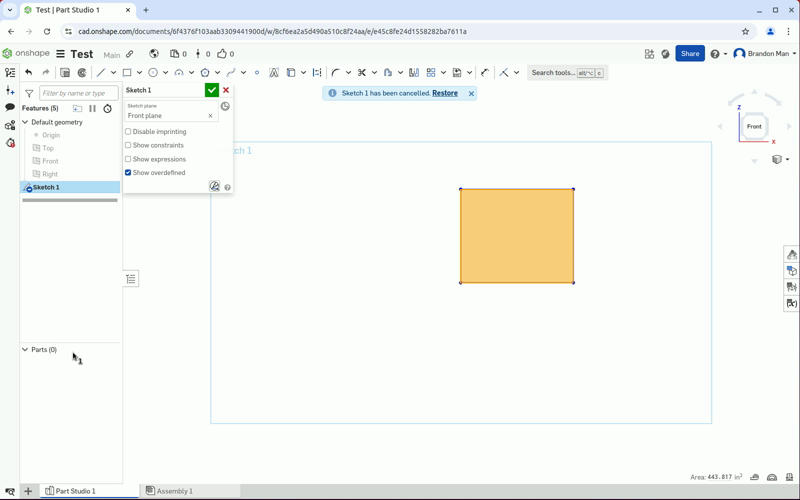
key(shift+y)
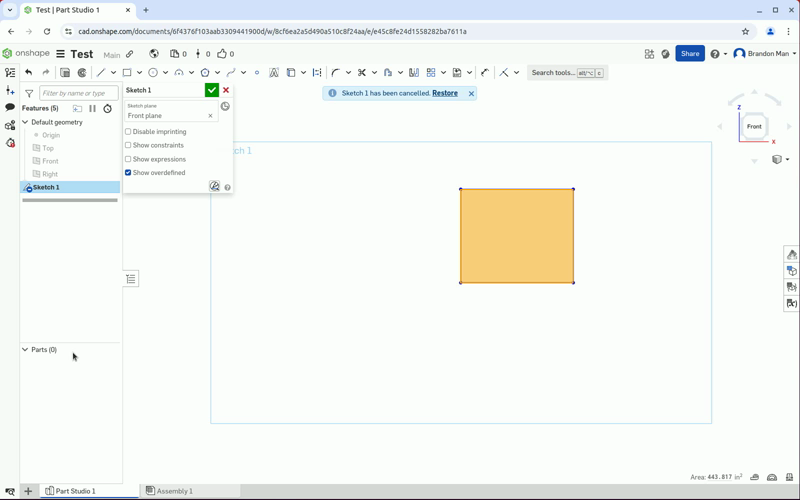
key(shift+e)
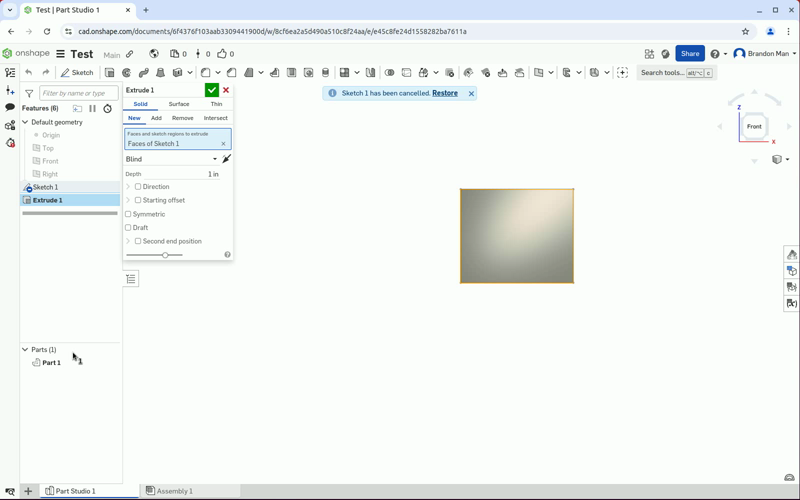
mouse_move(143, 106)
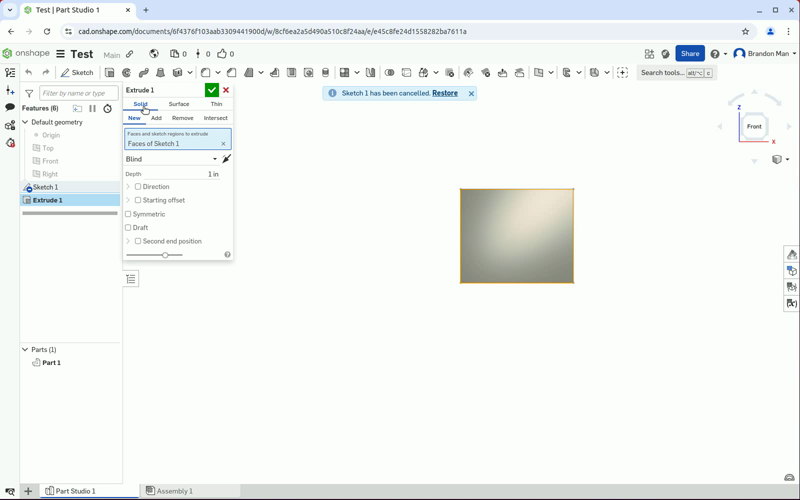
click(143, 106)
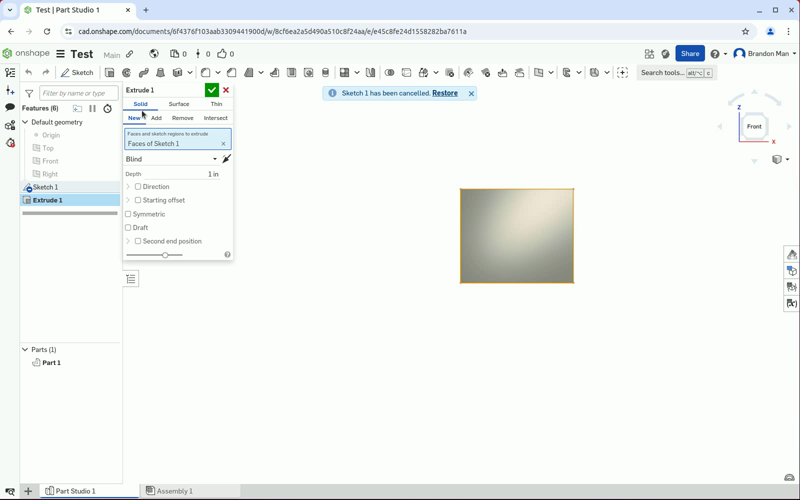
mouse_move(137, 120)
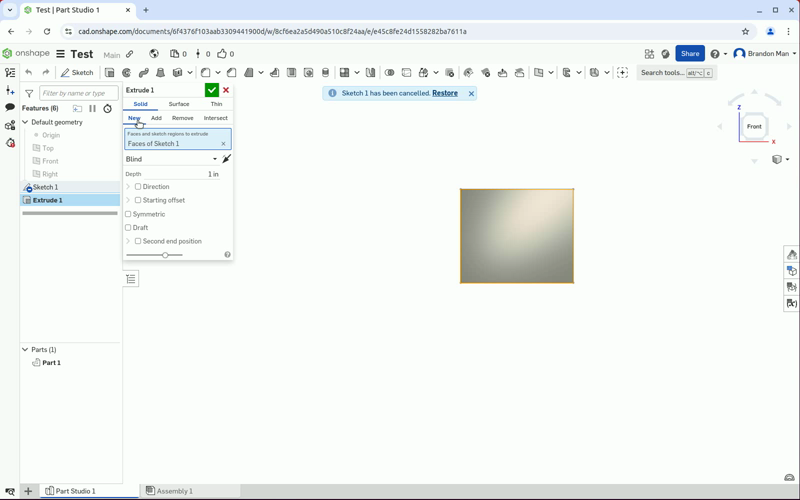
click(137, 120)
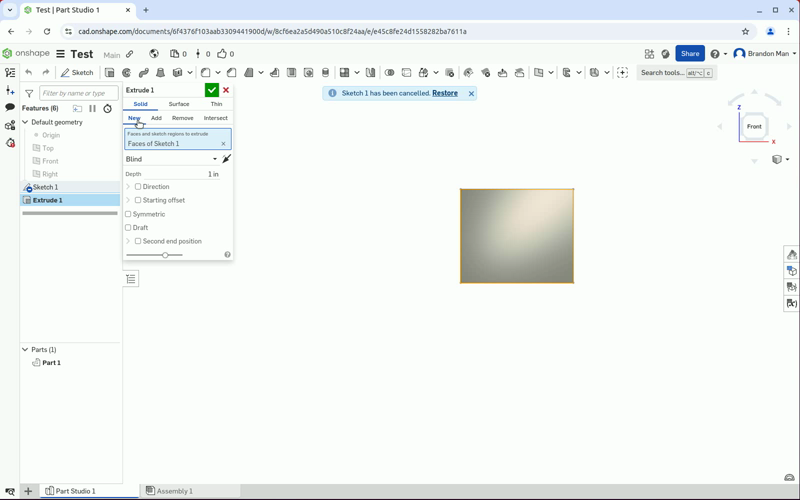
key(tab, 4)
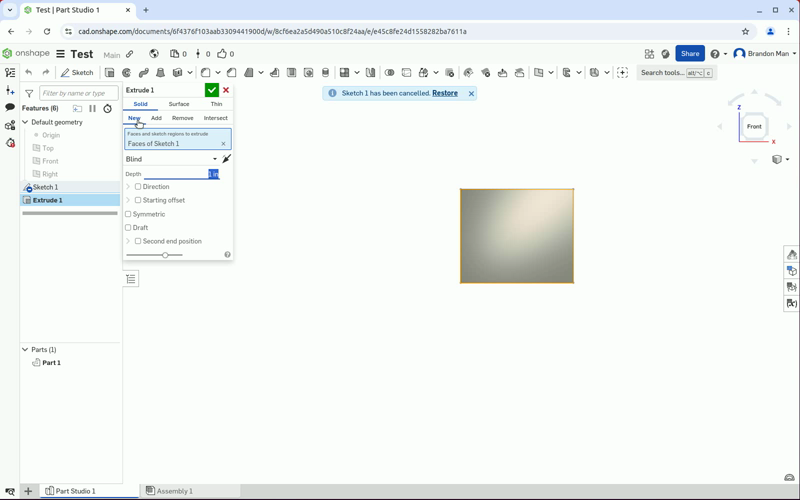
text(15.405)
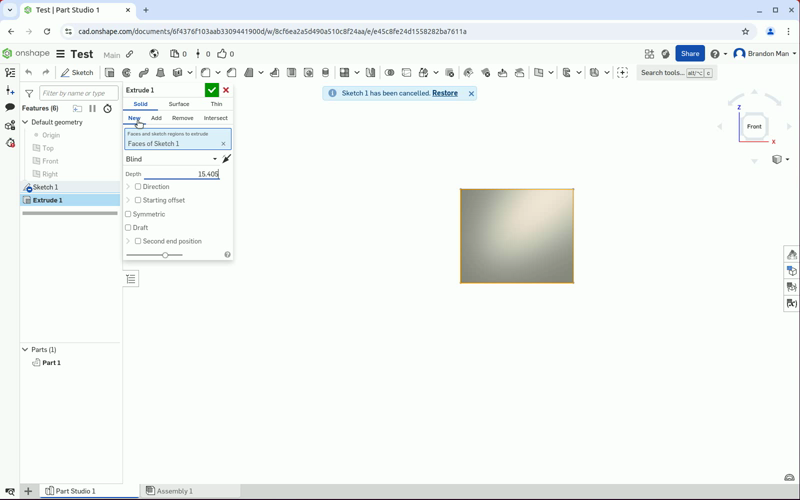
key(enter)
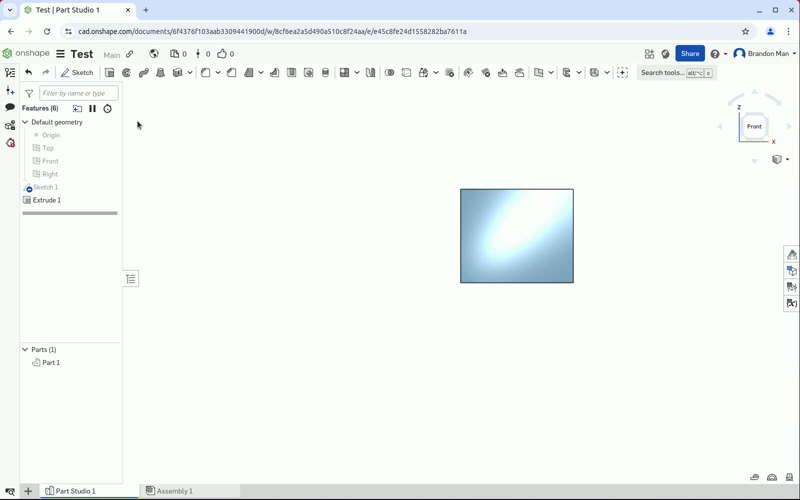
key(shift+h)
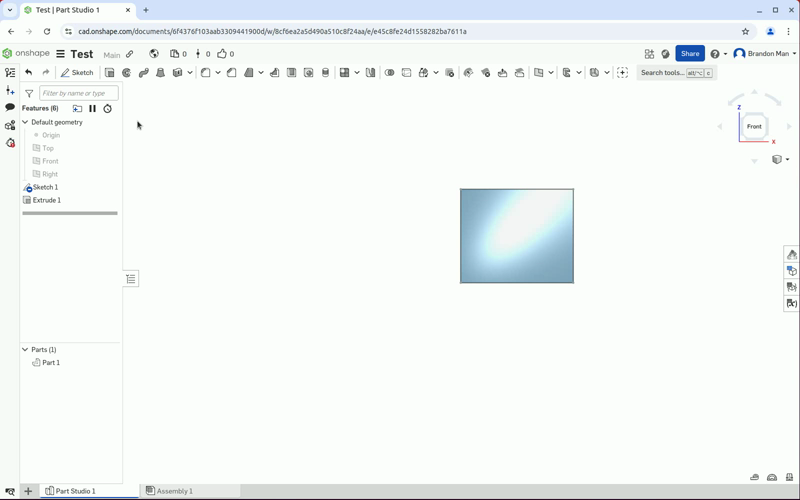
key(shift+h)
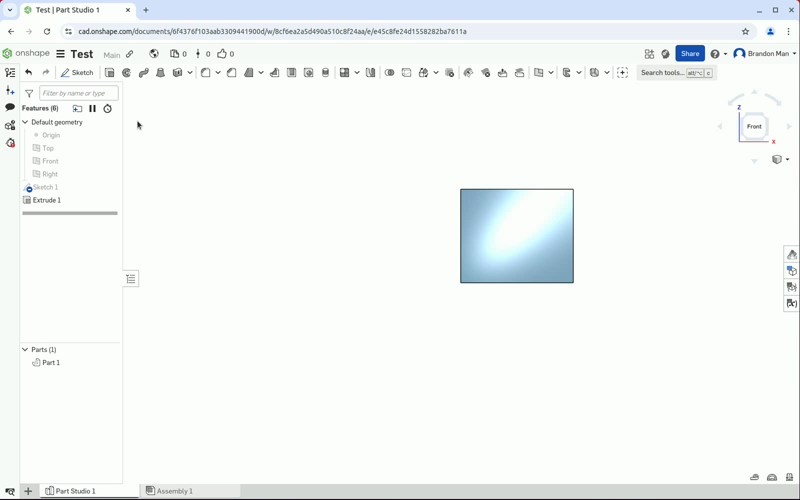
mouse_move(73, 189)
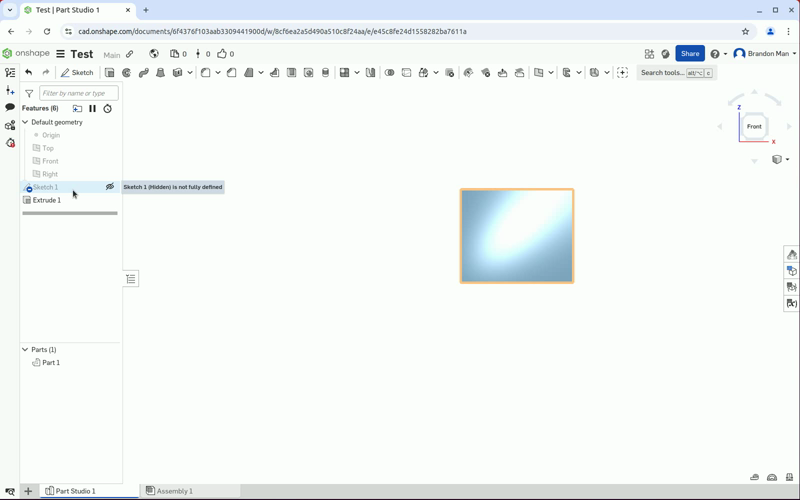
click(73, 189)
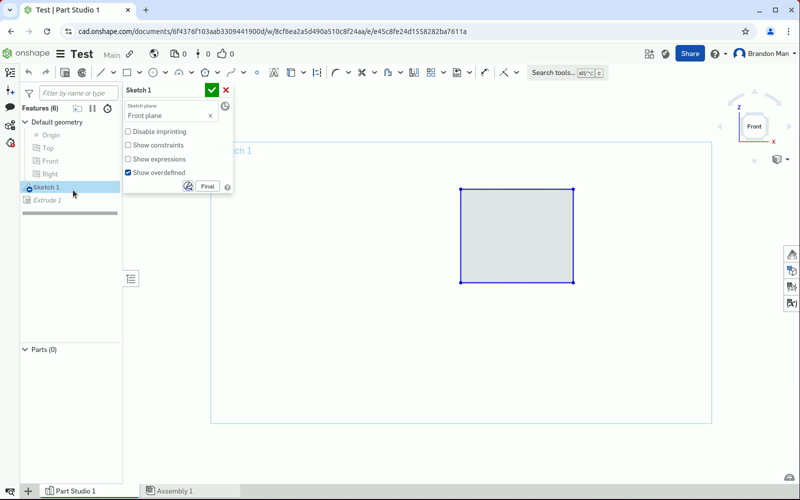
mouse_move(229, 92)
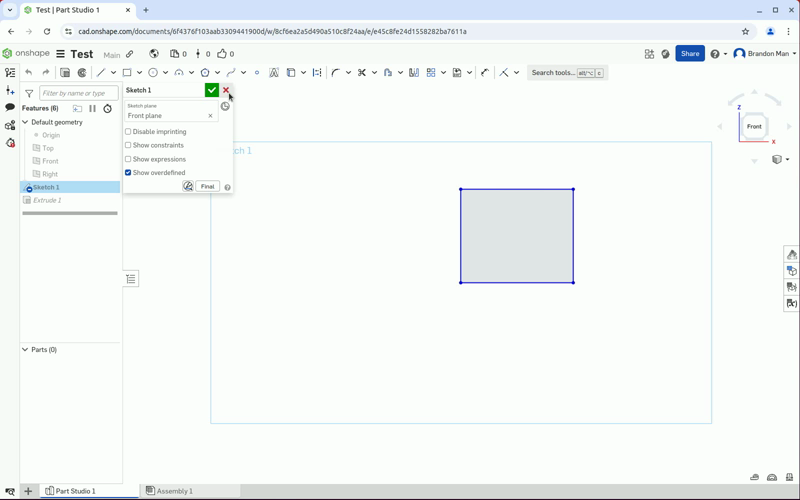
click(229, 92)
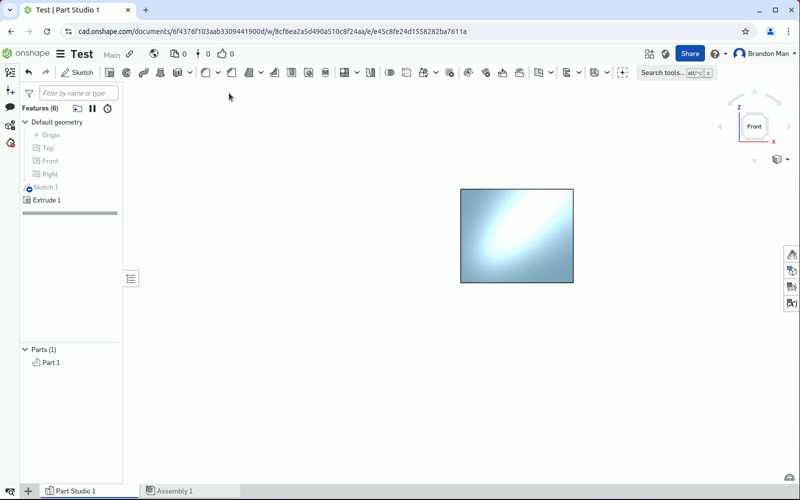
mouse_move(73, 352)
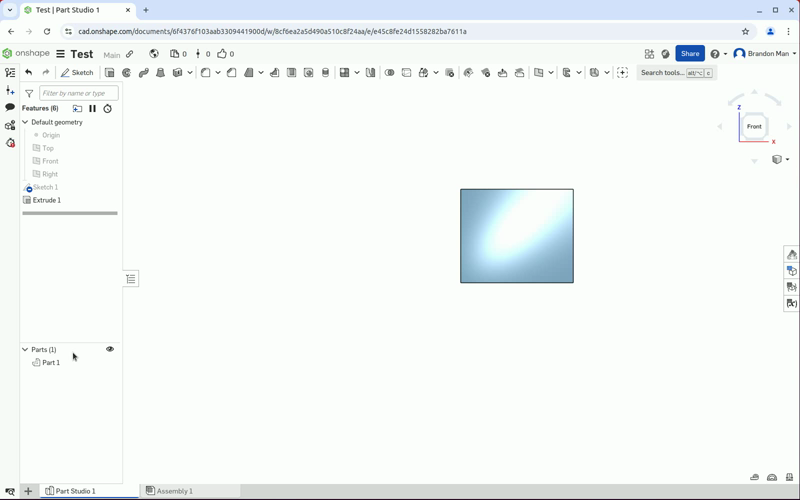
key(y)
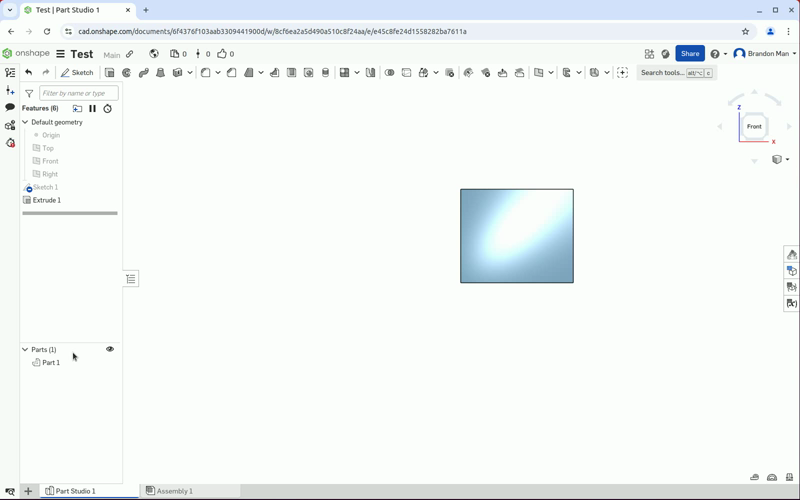
key(shift+p)
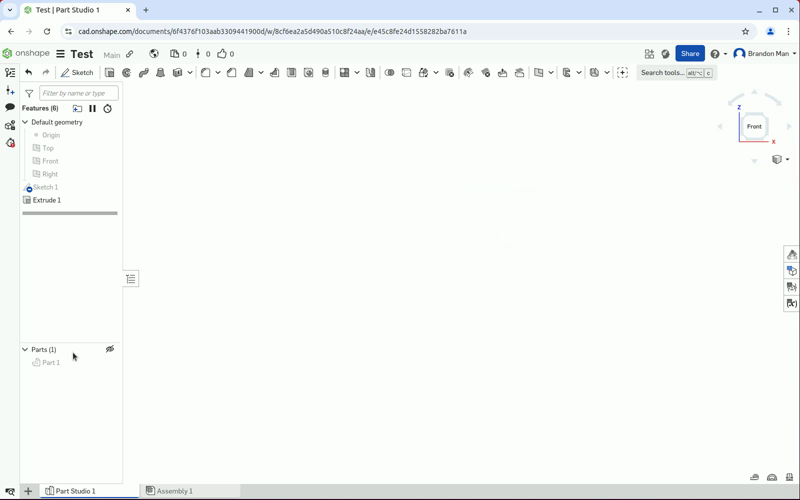
key(space)
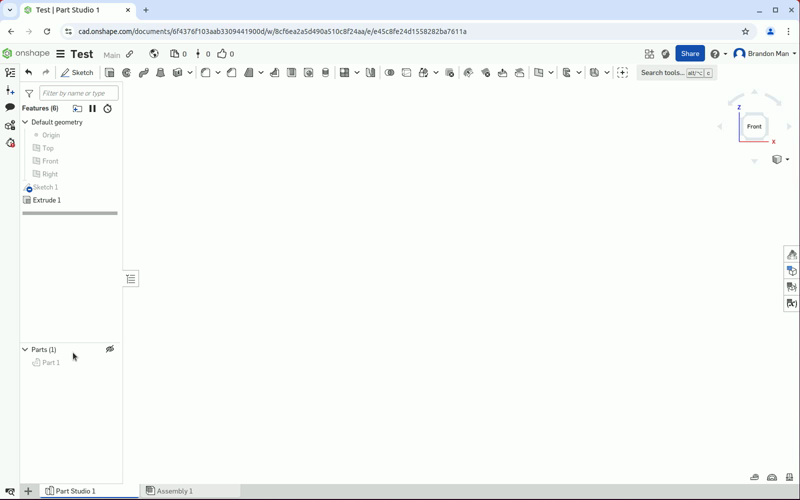
key_down(shift)
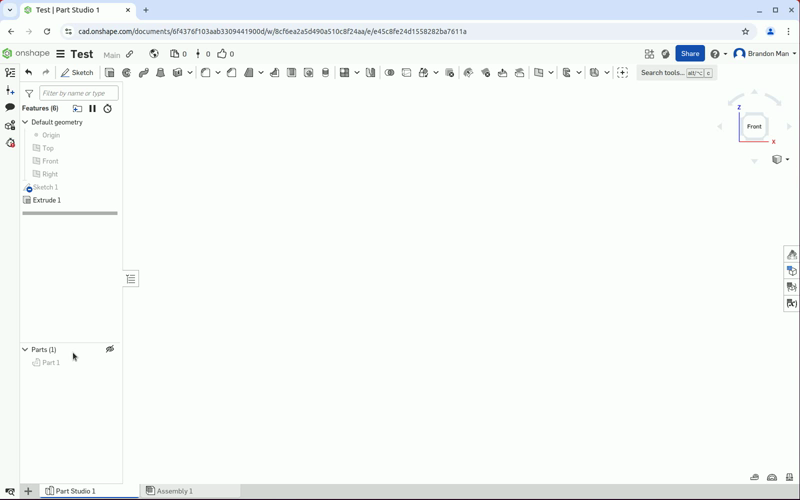
key(left)
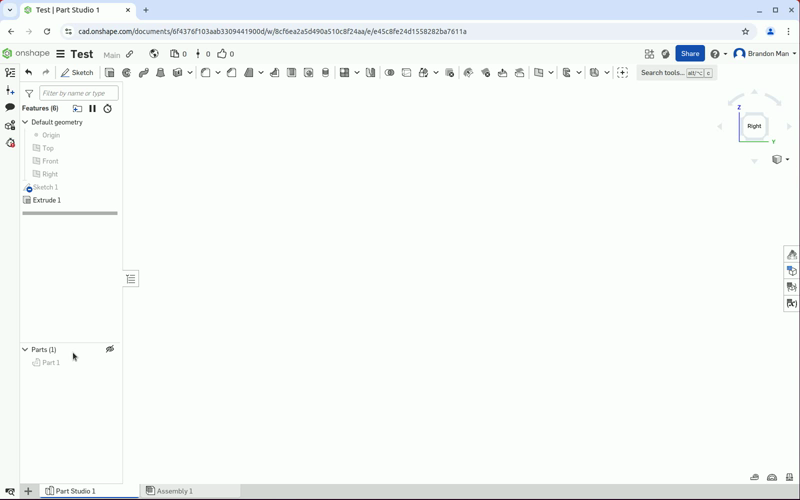
key_up(shift)
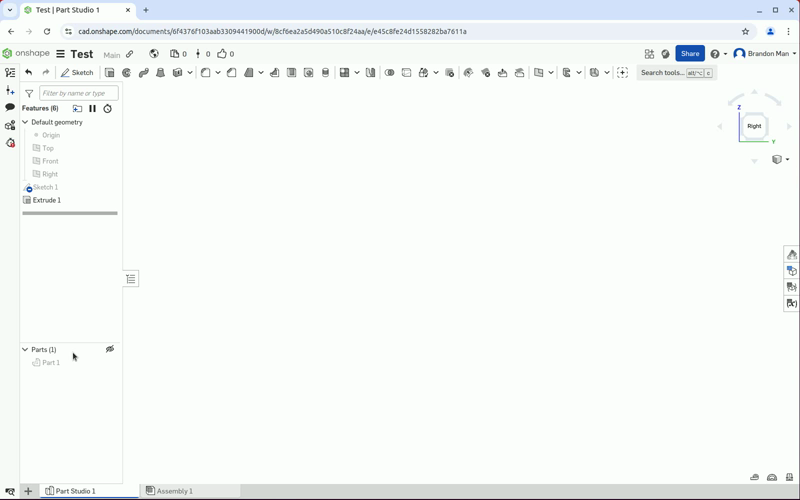
mouse_move(73, 352)
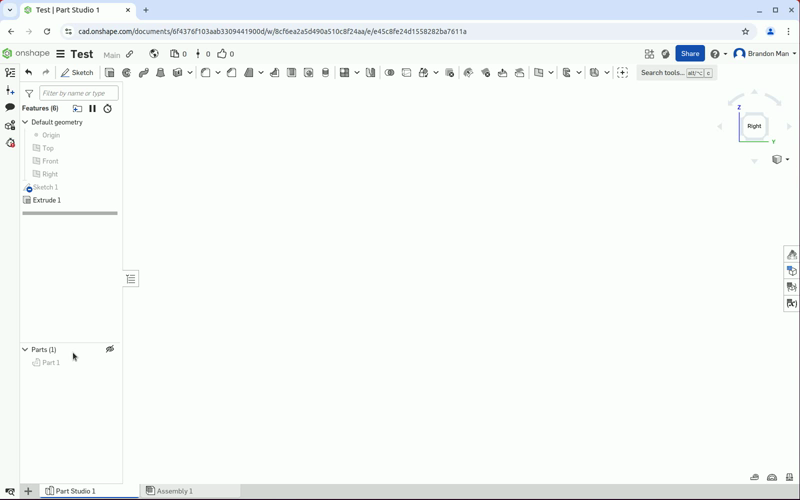
key(shift+y)
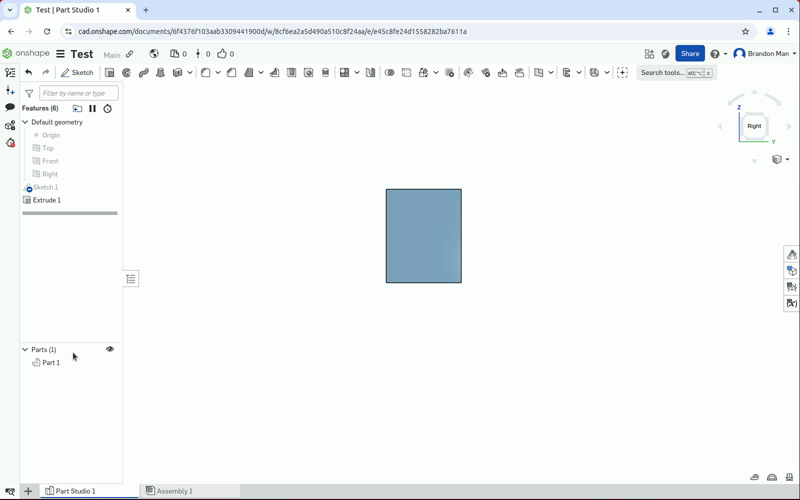
mouse_move(541, 75)
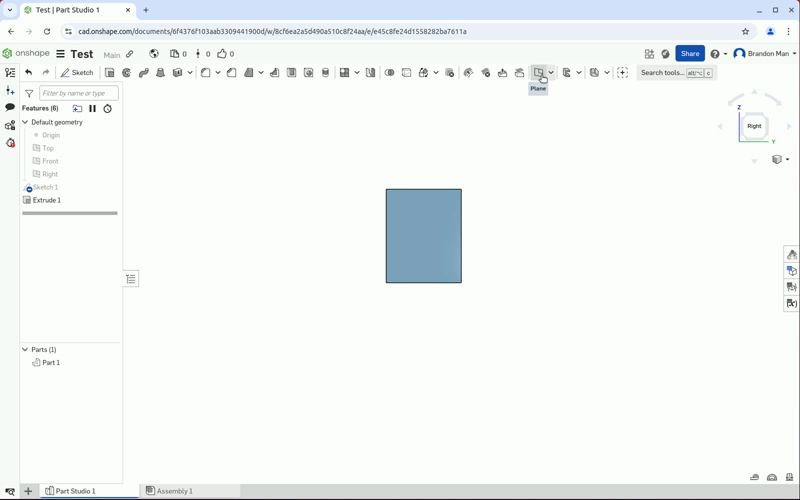
click(541, 75)
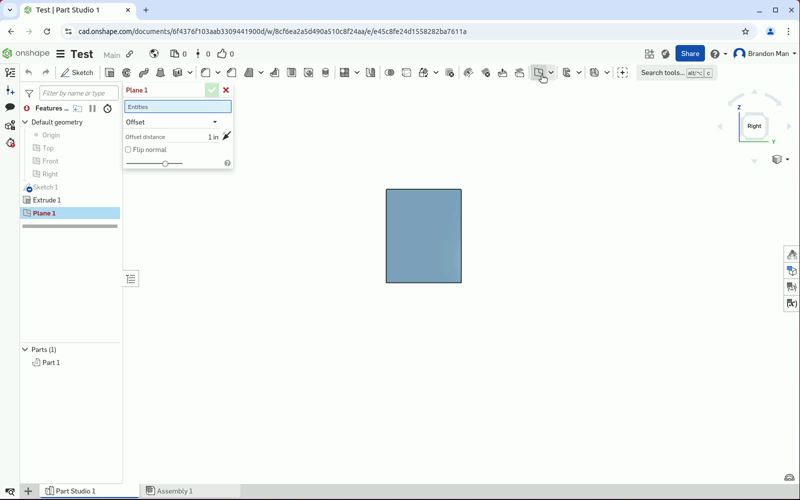
mouse_move(73, 176)
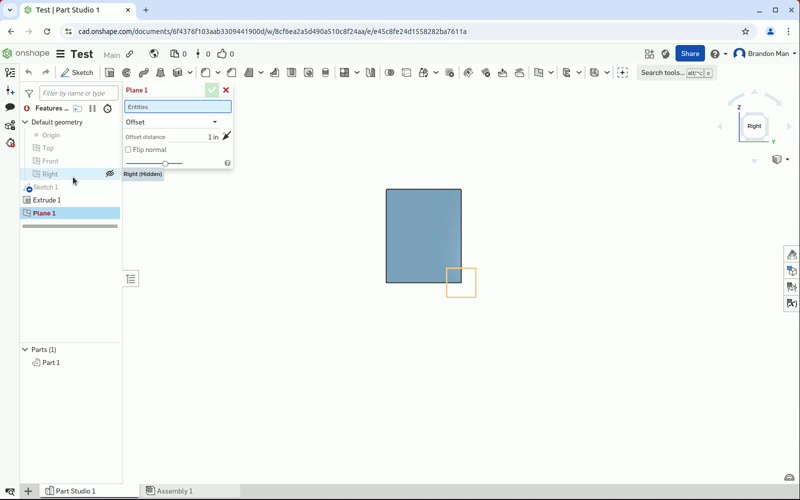
click(73, 176)
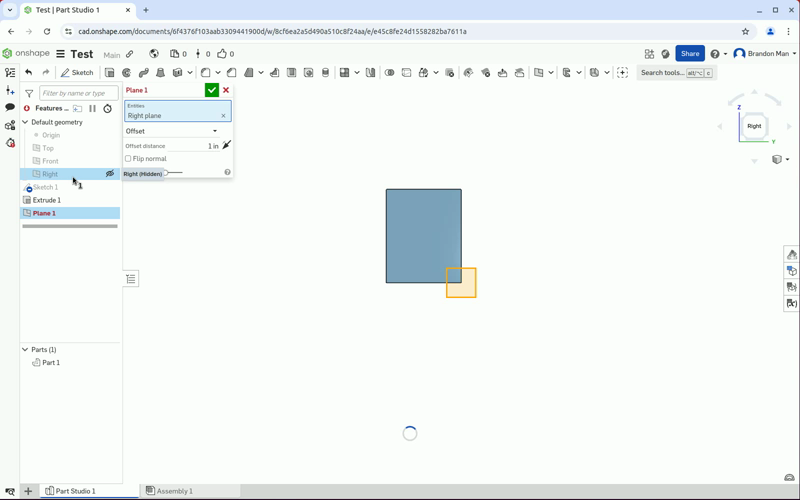
key(tab, 2)
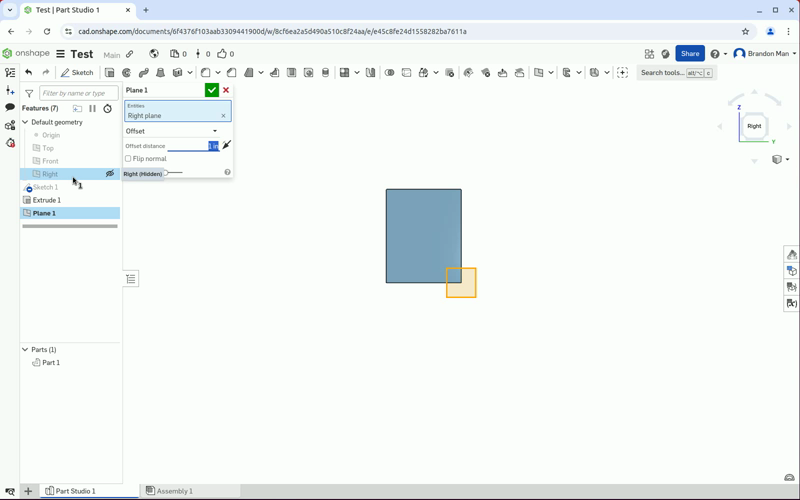
text(23.108)
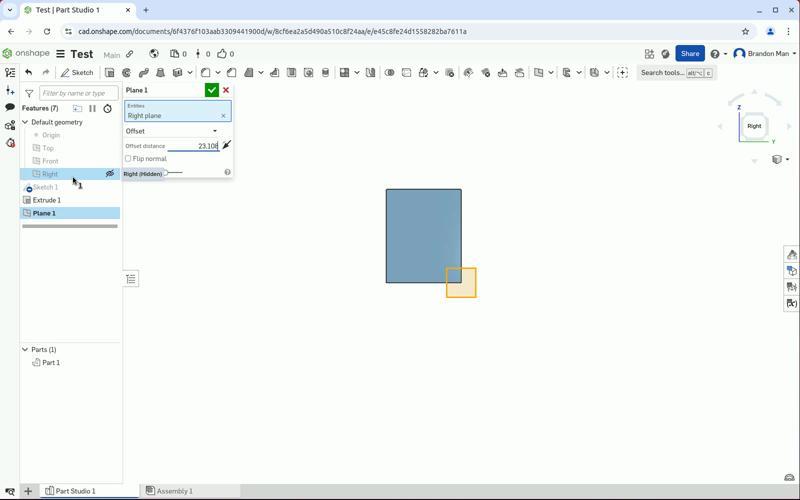
key(enter, 2)
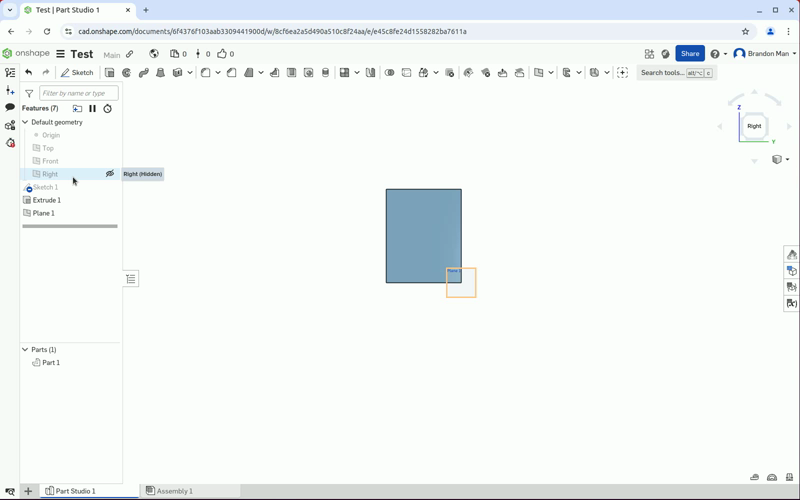
key(shift+s)
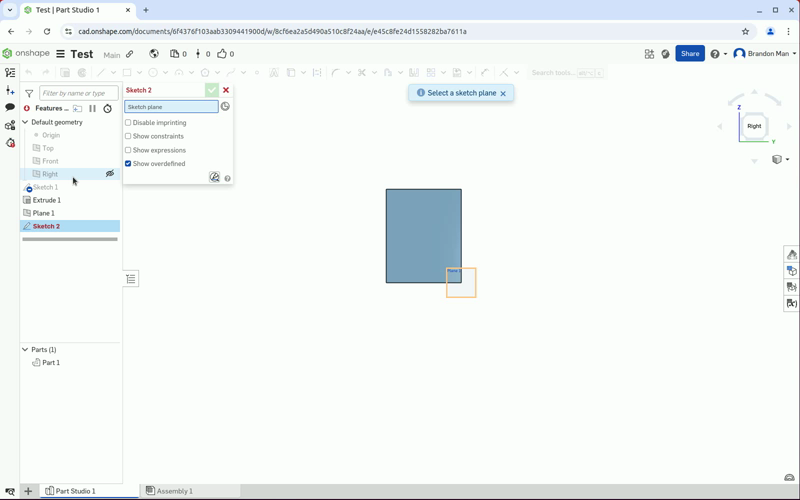
mouse_move(73, 215)
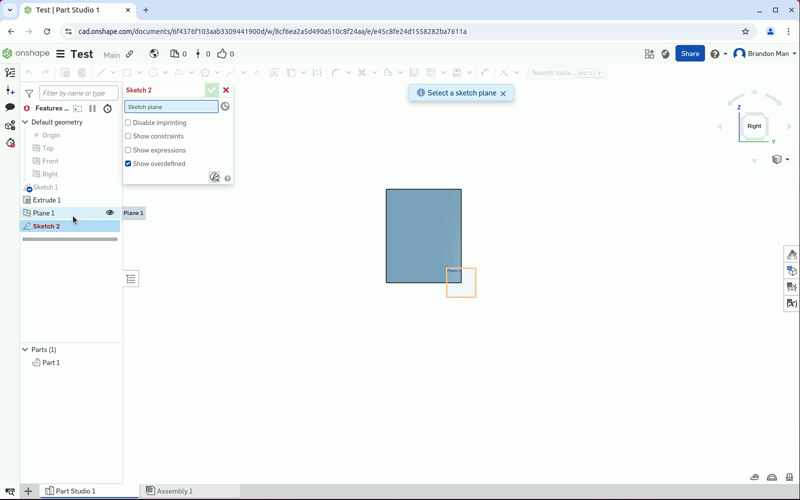
click(73, 215)
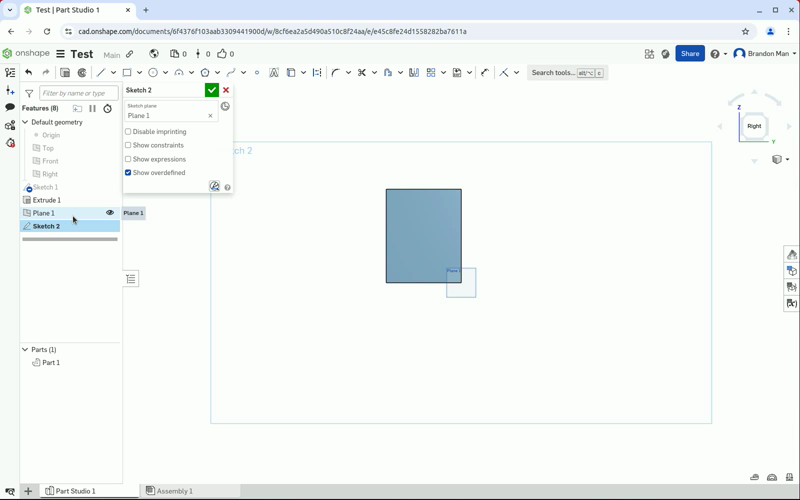
mouse_move(73, 352)
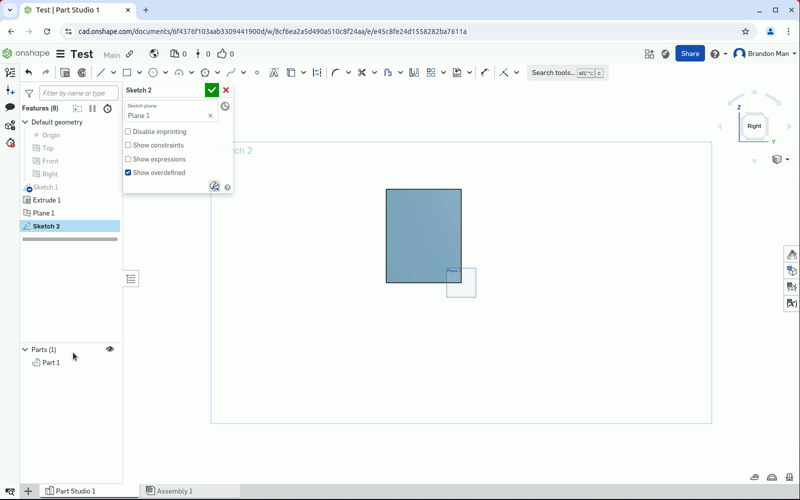
key(y)
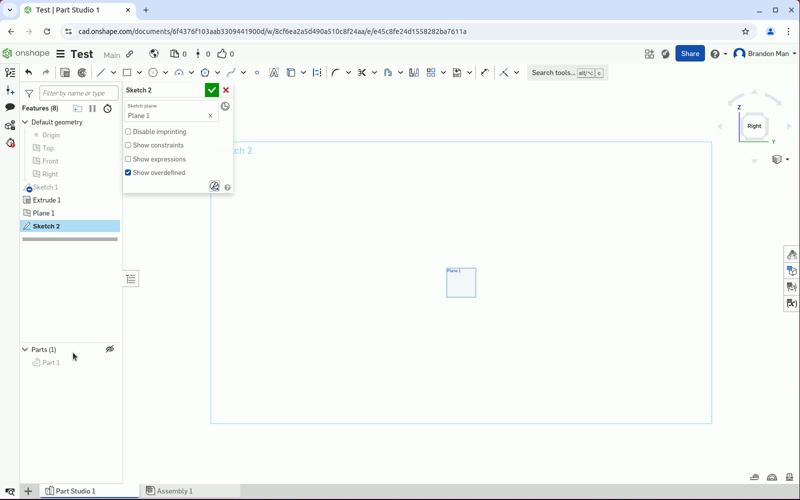
key(l)
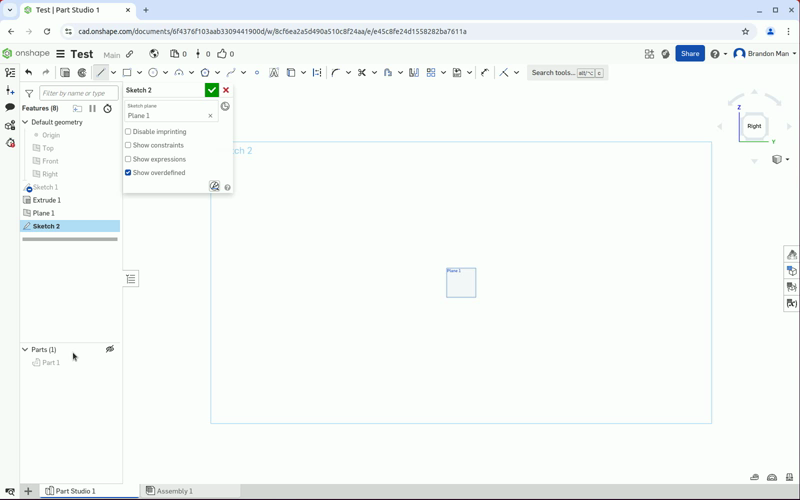
key_down(shift)
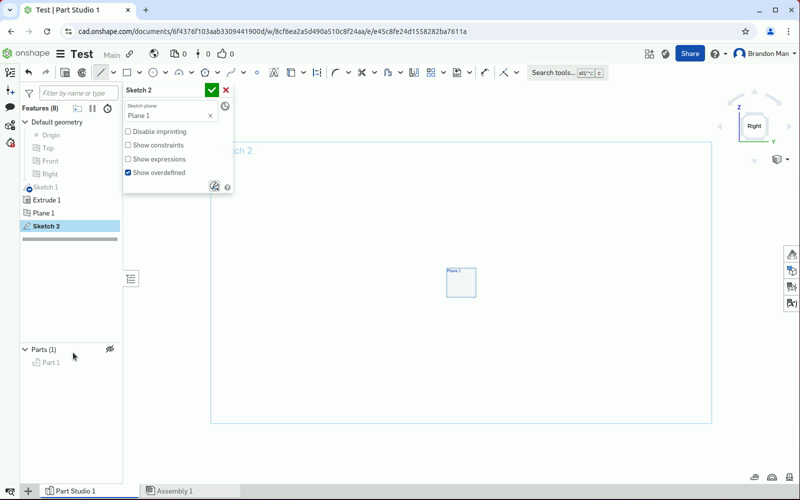
mouse_move(385, 264)
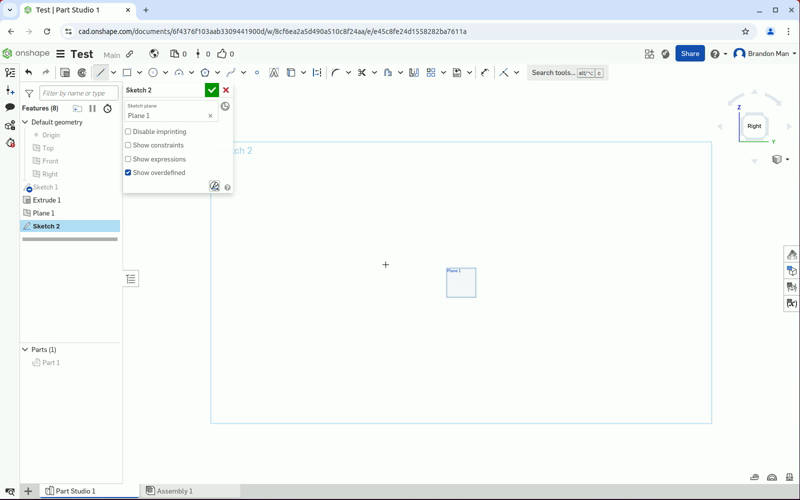
click(385, 264)
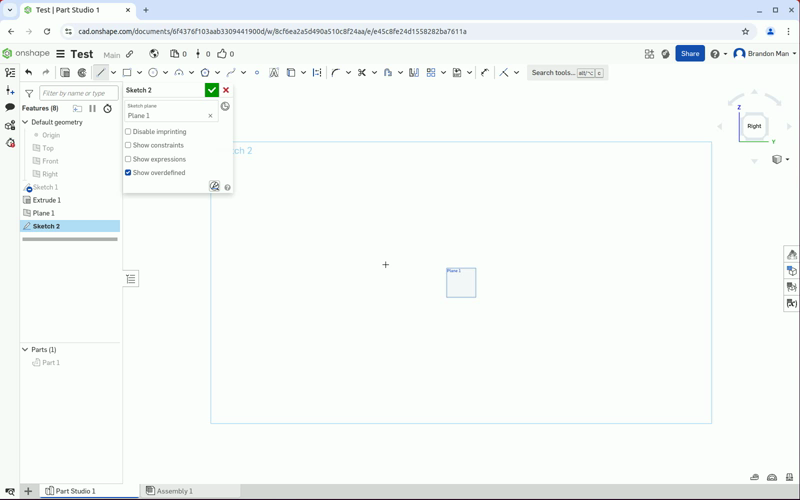
key_up(shift)
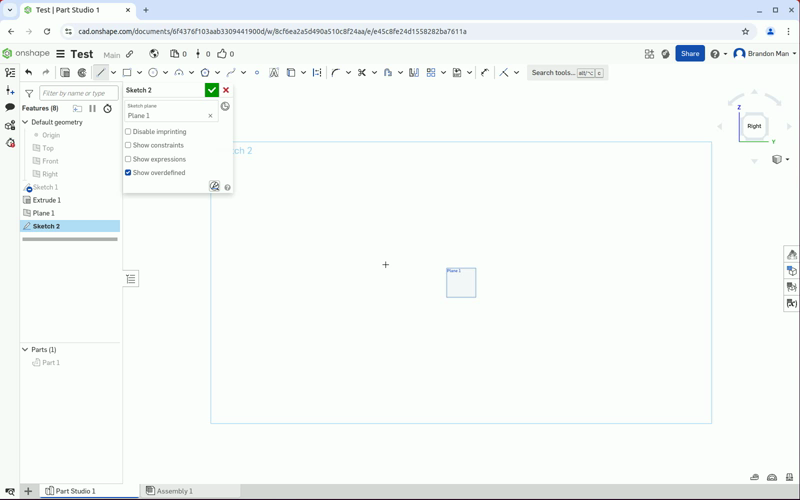
key_down(shift)
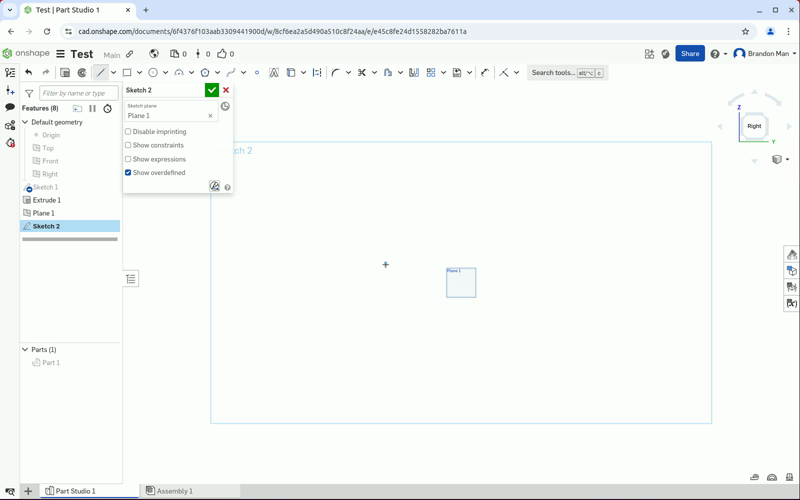
mouse_move(442, 188)
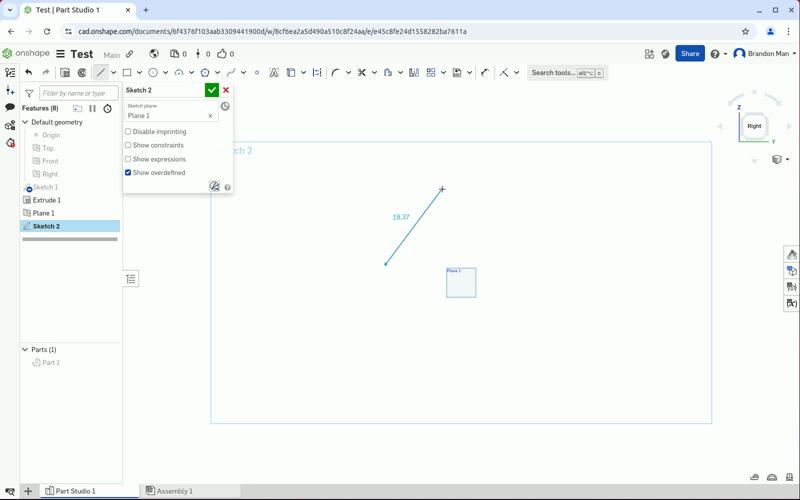
click(442, 188)
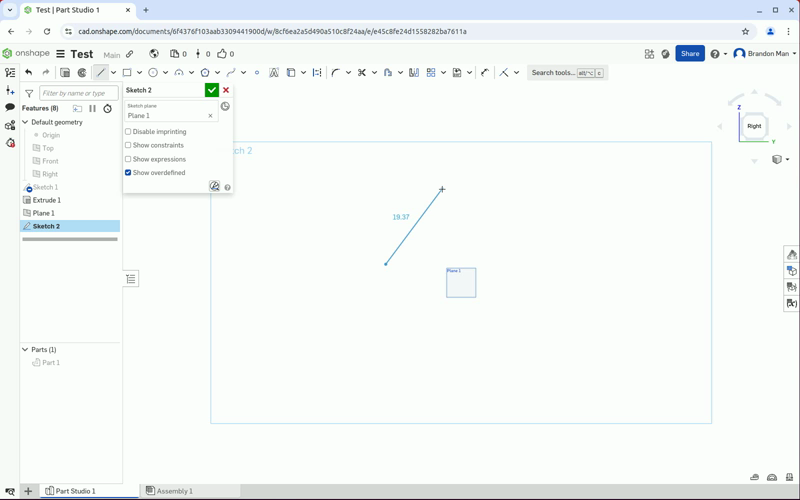
key_up(shift)
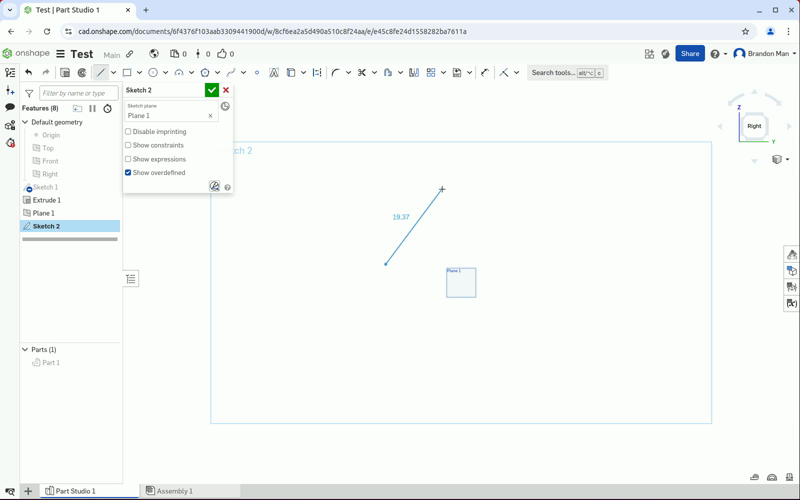
key_down(shift)
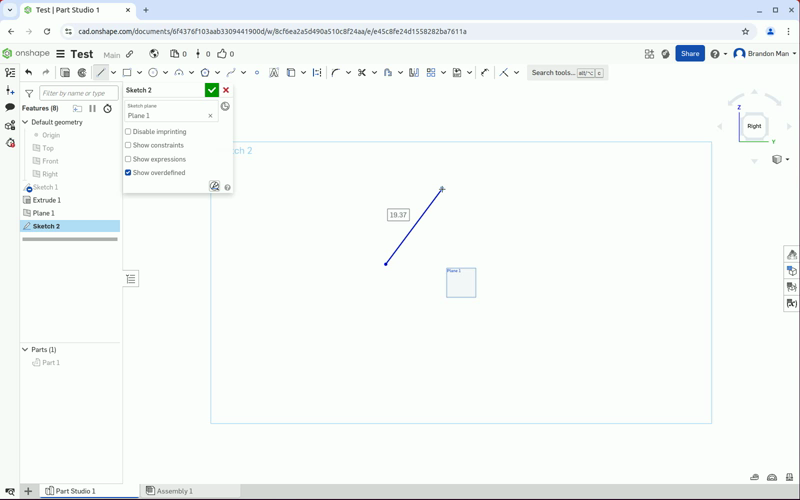
mouse_move(472, 188)
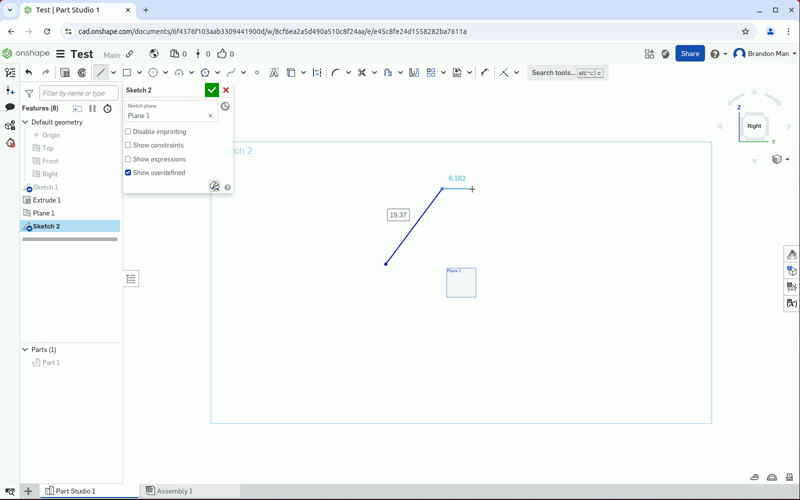
mouse_move(385, 188)
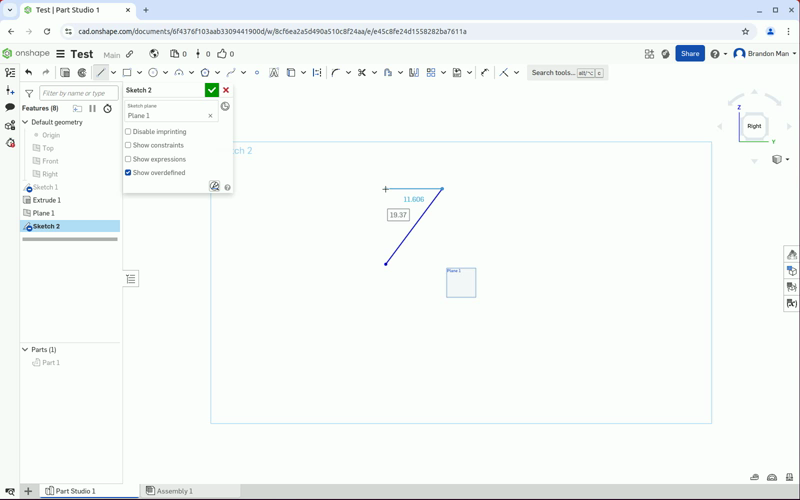
click(385, 188)
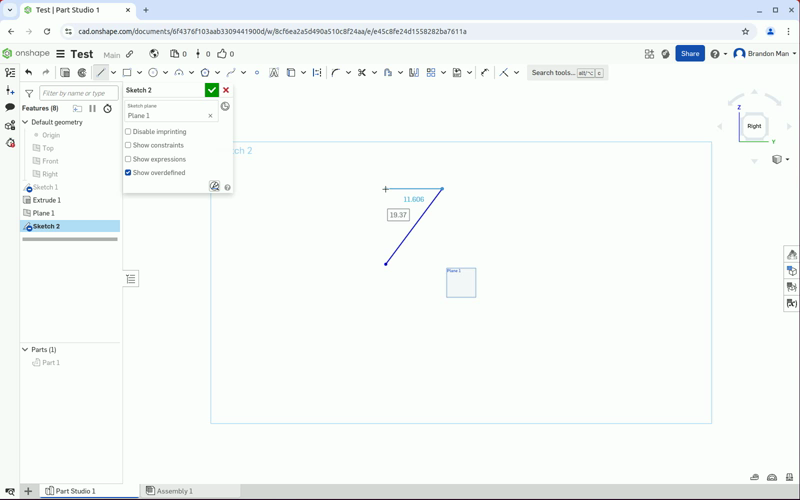
key_up(shift)
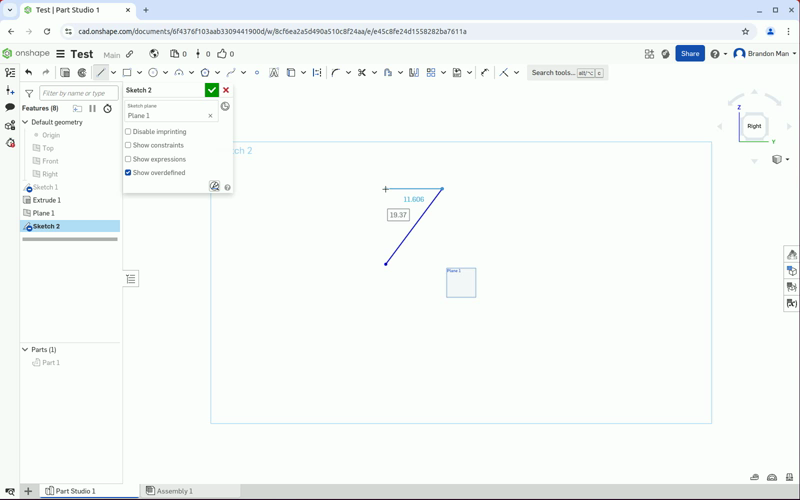
key_down(shift)
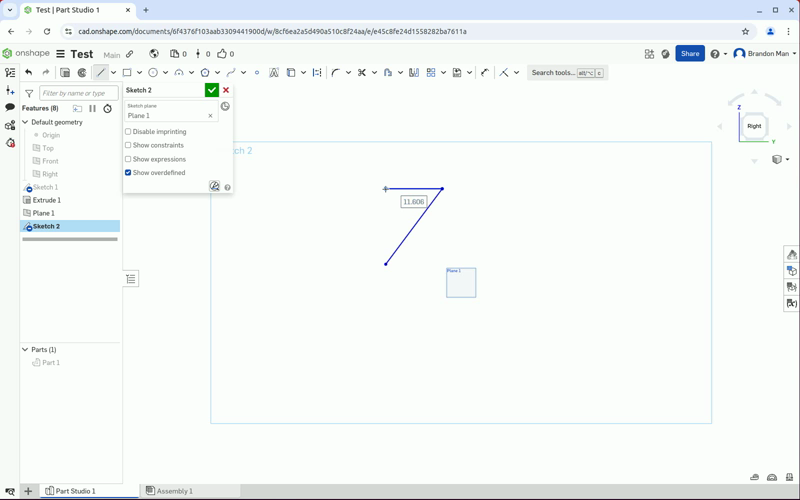
mouse_move(385, 264)
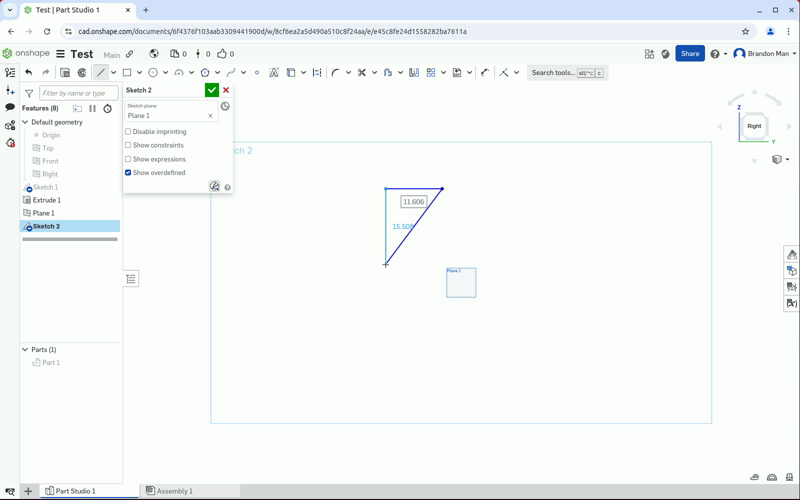
key_up(shift)
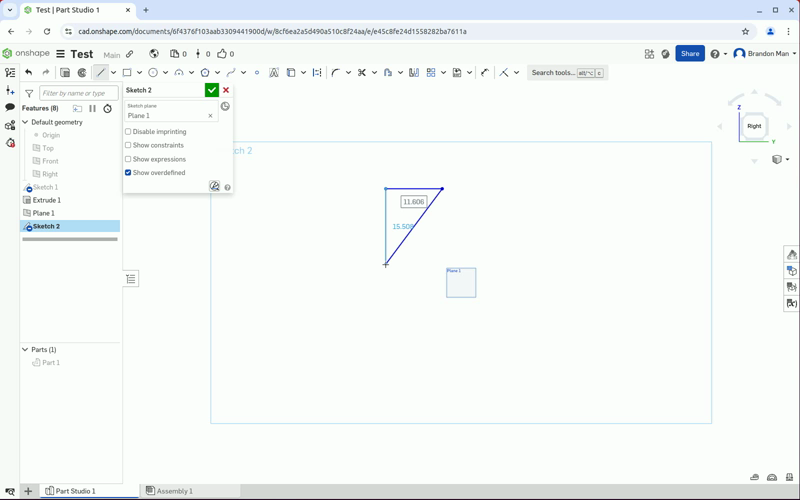
click(385, 264)
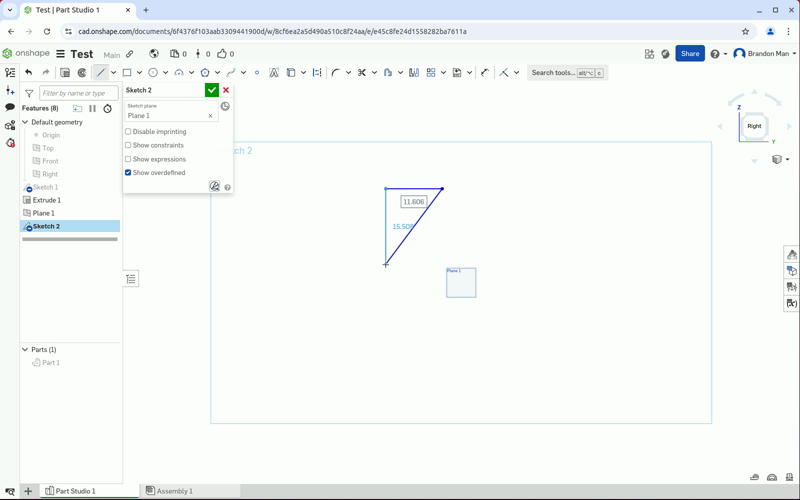
key(esc)
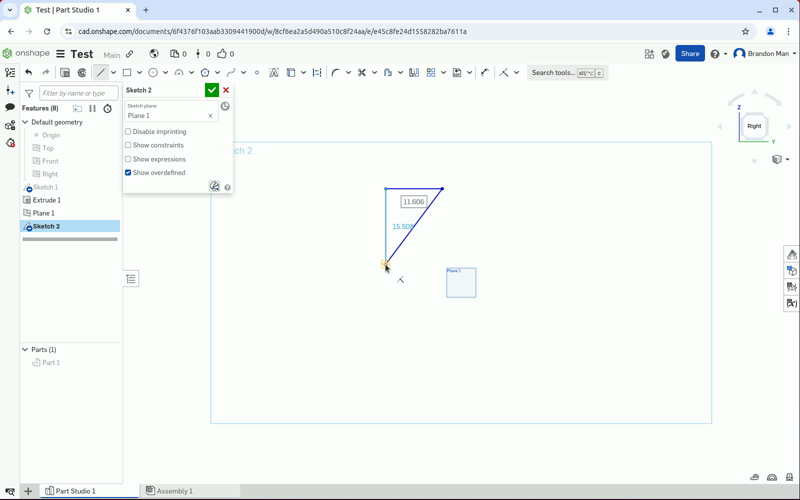
mouse_move(396, 204)
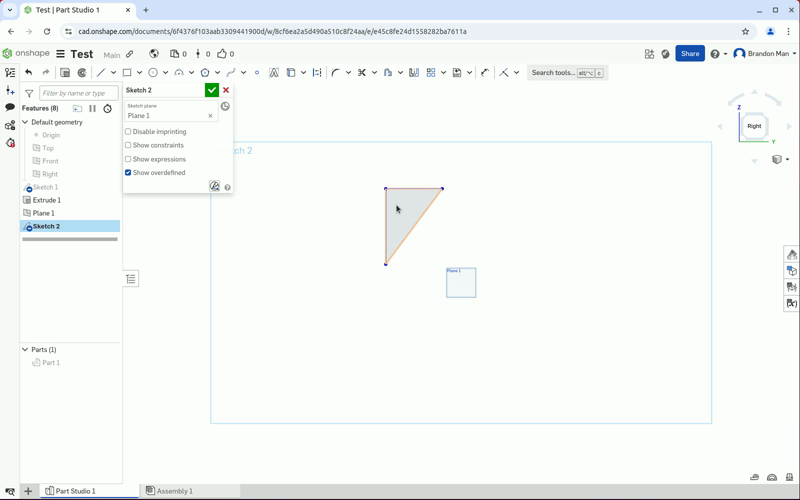
click(396, 204)
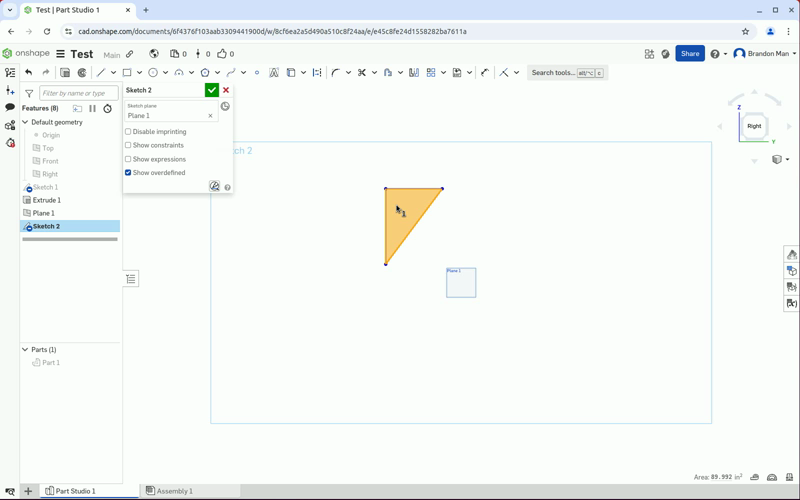
mouse_move(73, 352)
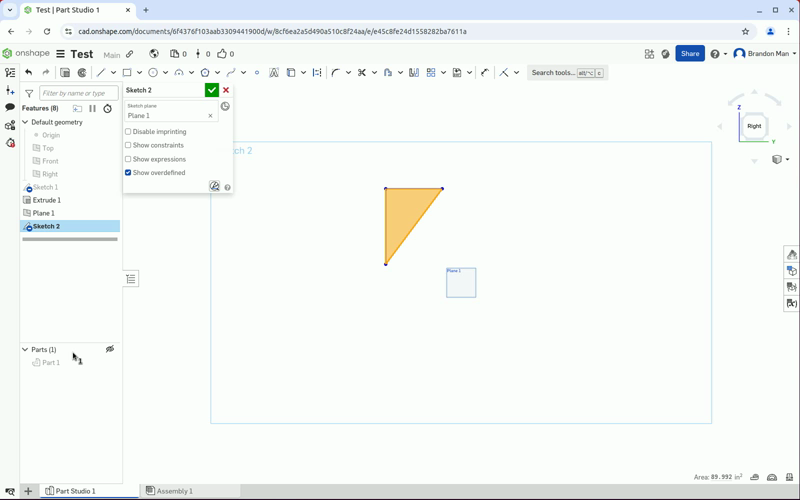
key(shift+y)
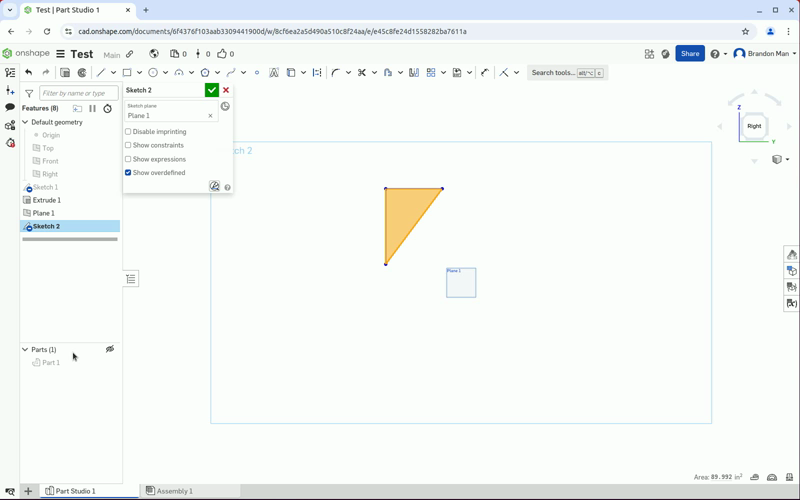
key(shift+e)
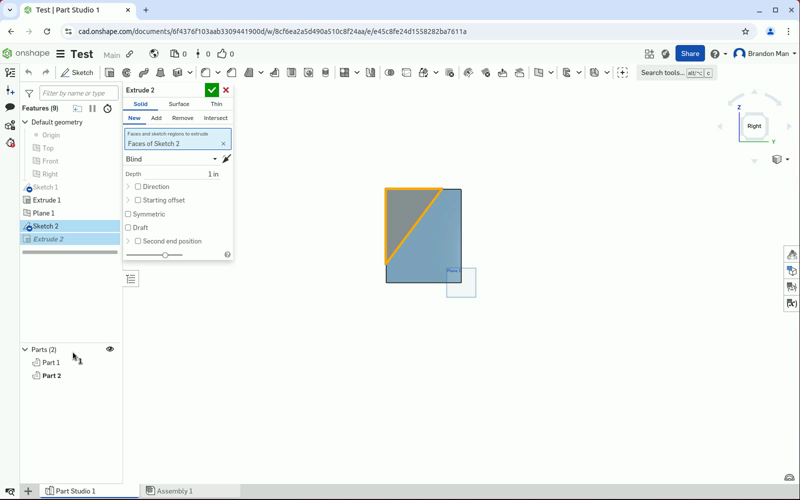
mouse_move(143, 106)
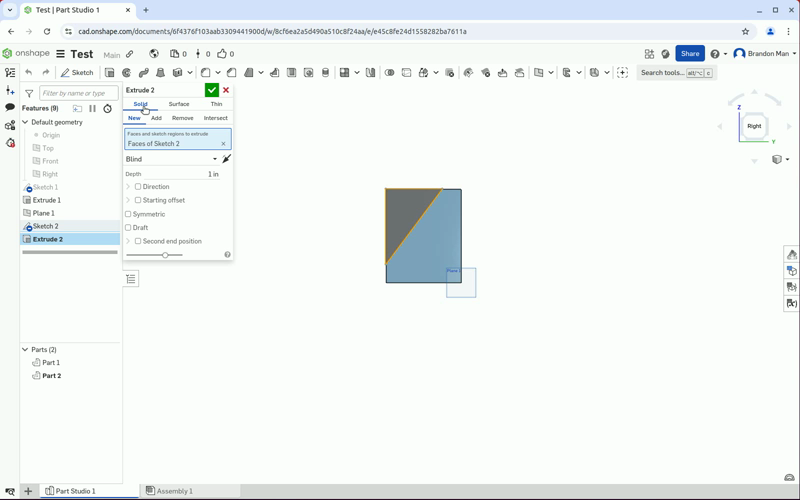
click(143, 106)
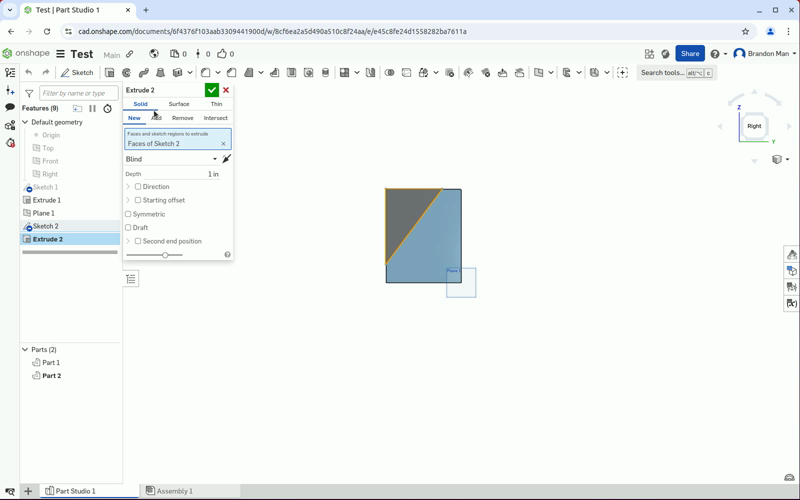
mouse_move(186, 120)
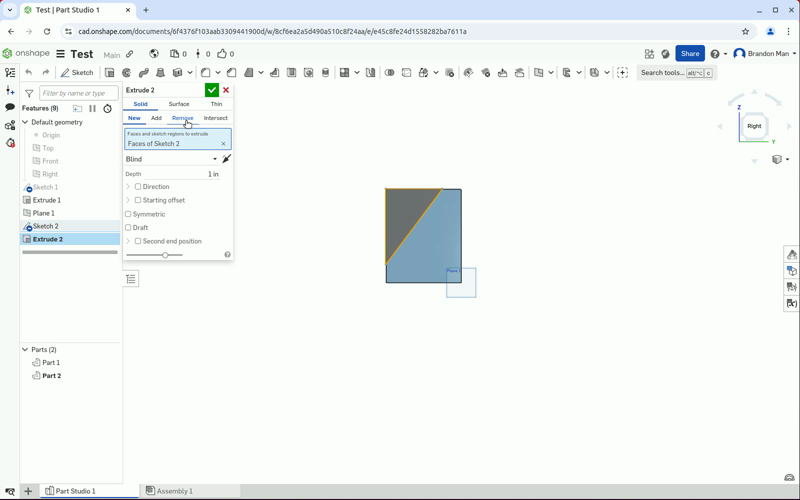
click(186, 120)
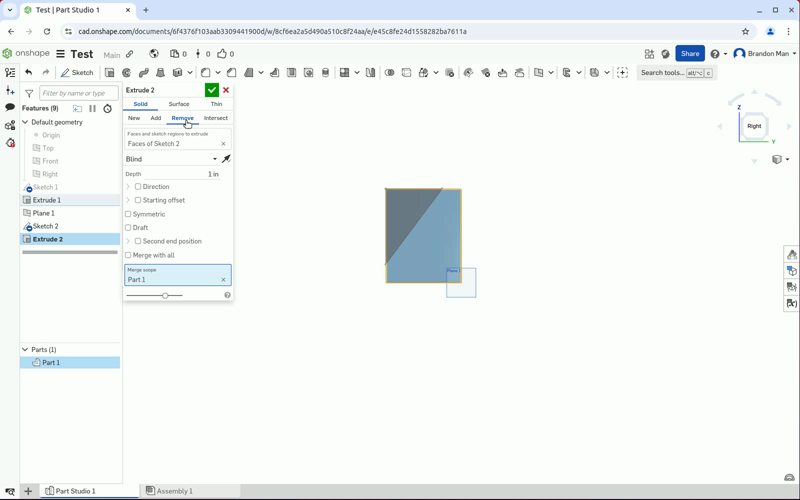
key(tab, 4)
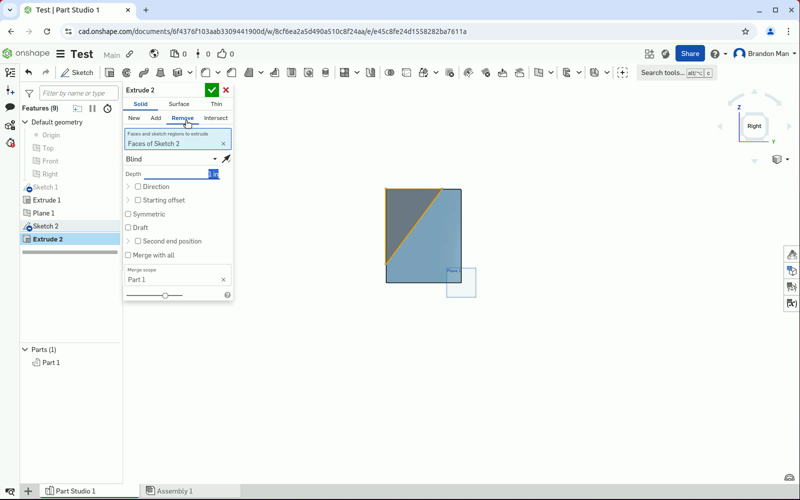
text(15.405)
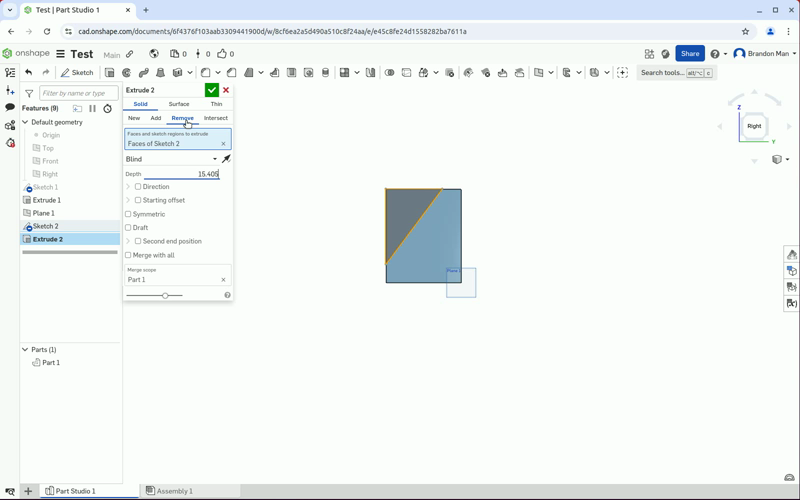
key(tab, 6)
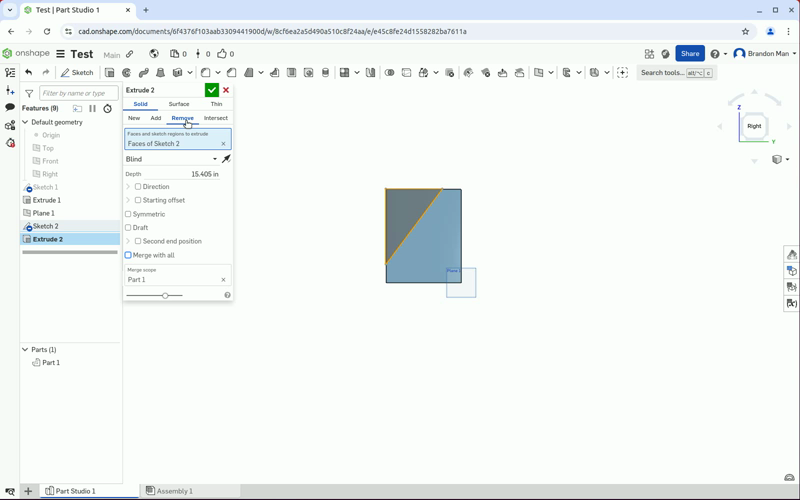
key(space)
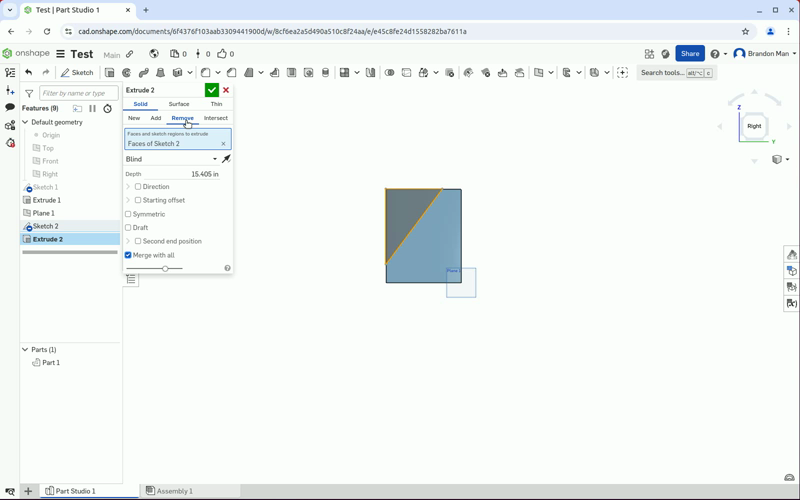
key(enter)
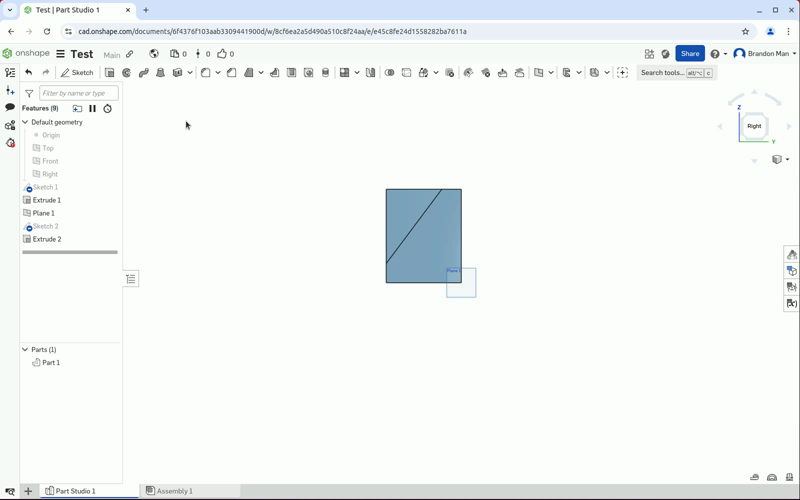
key(shift+h)
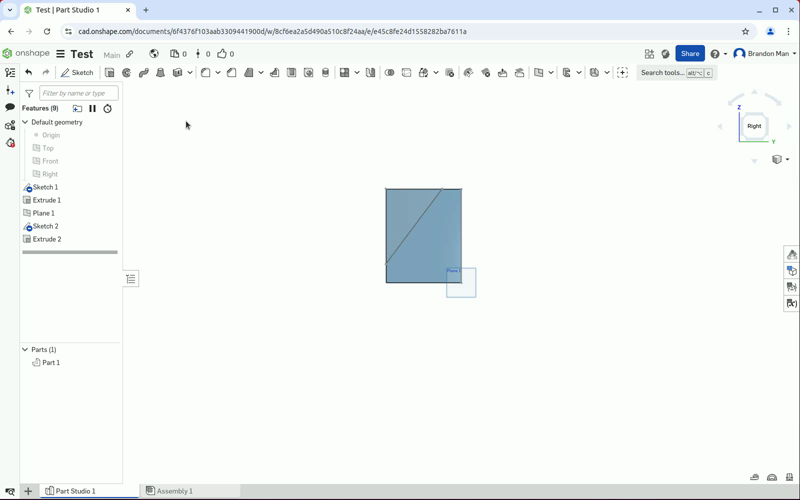
key(shift+h)
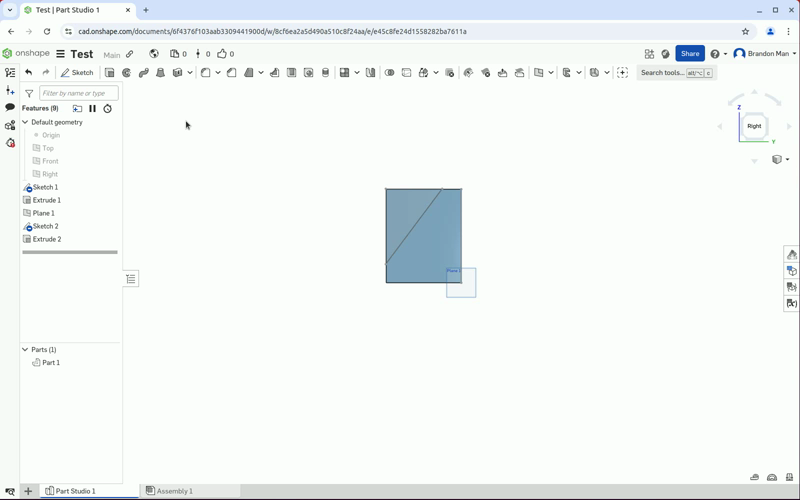
key(shift+7)
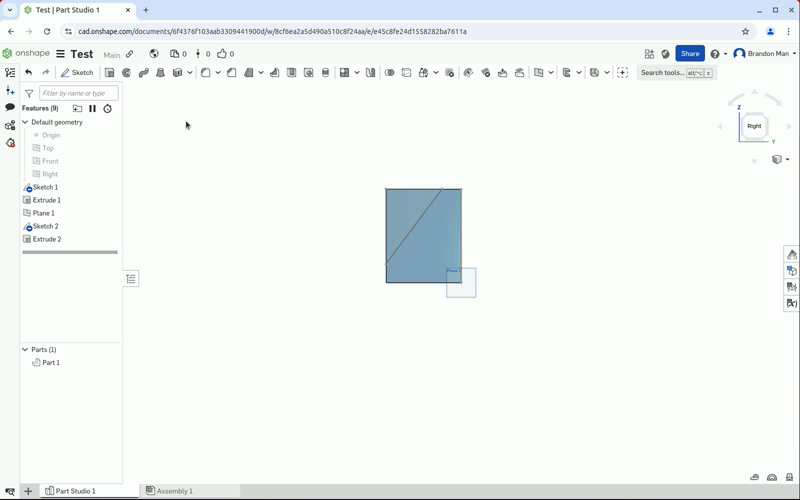
key(right, 2)
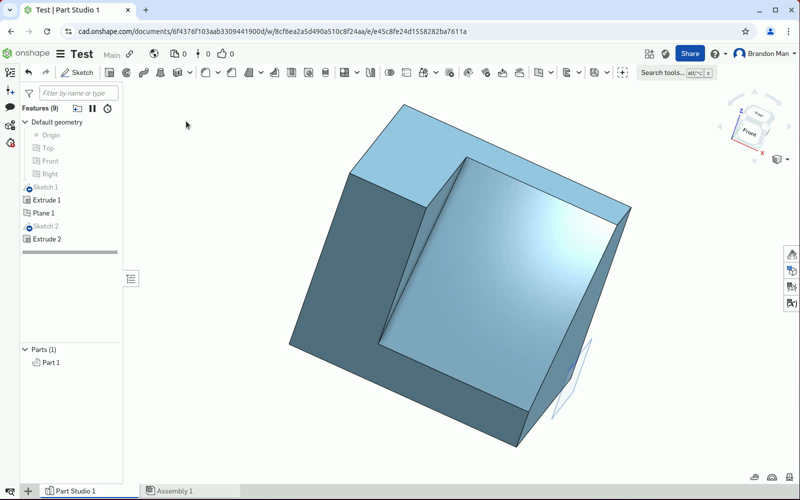
key(down, 2)
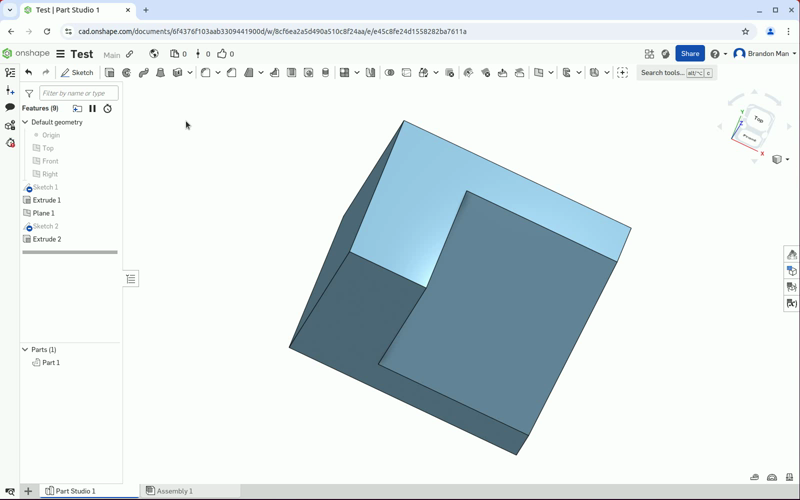
key(up, 2)
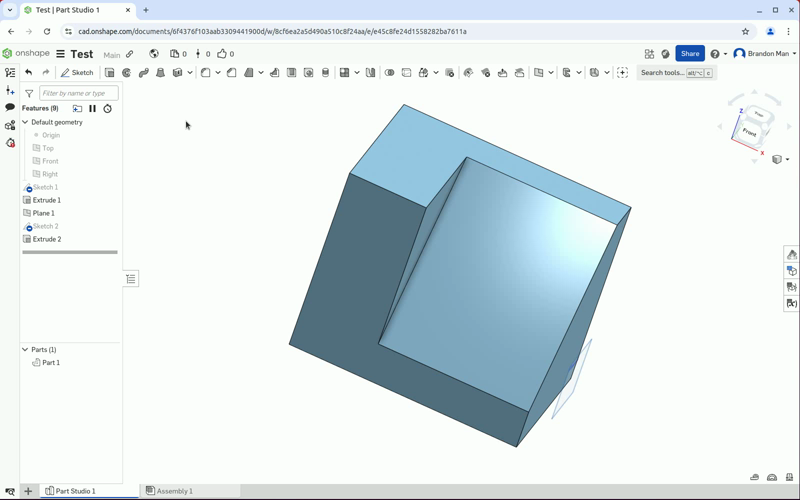
key(left, 2)
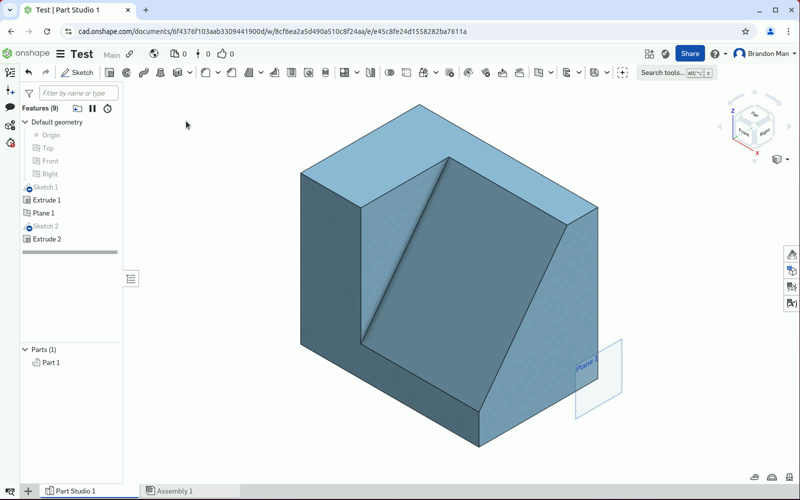
mouse_move(73, 189)
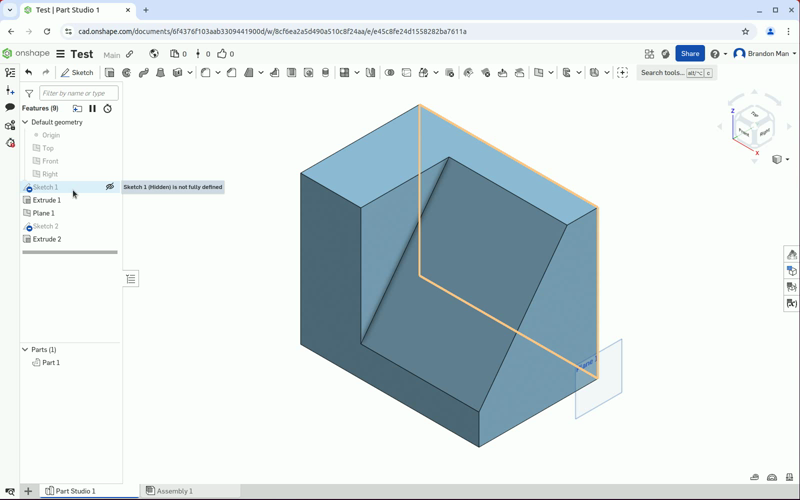
click(73, 189)